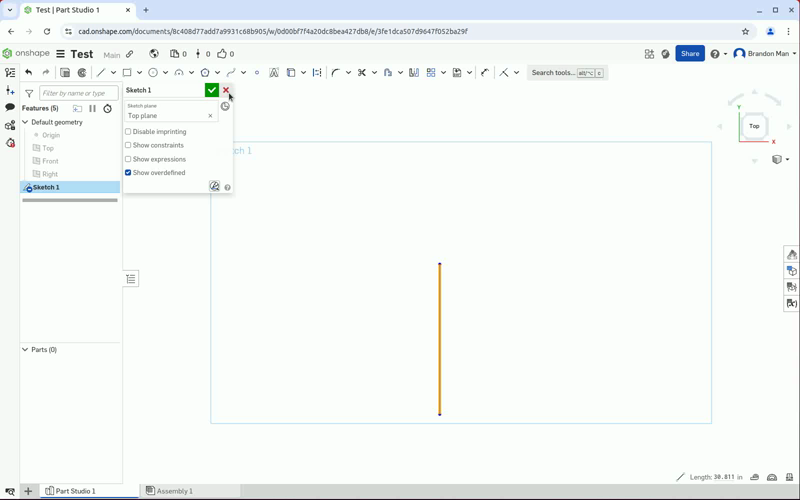
key(shift+h)
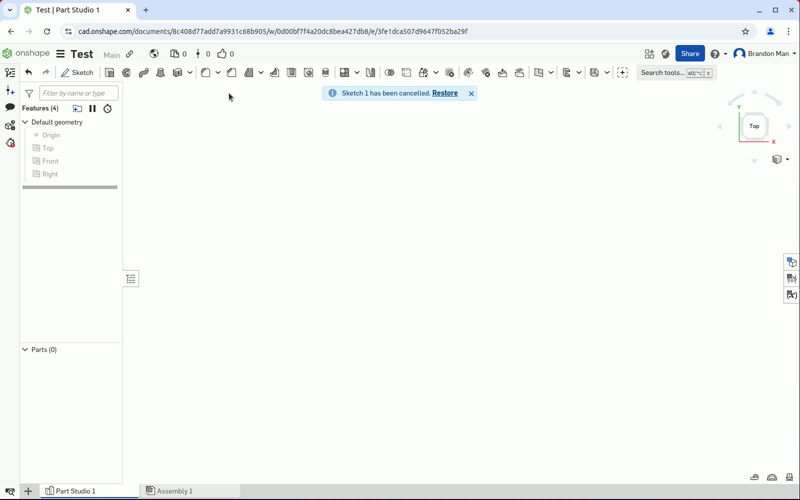
mouse_move(73, 352)
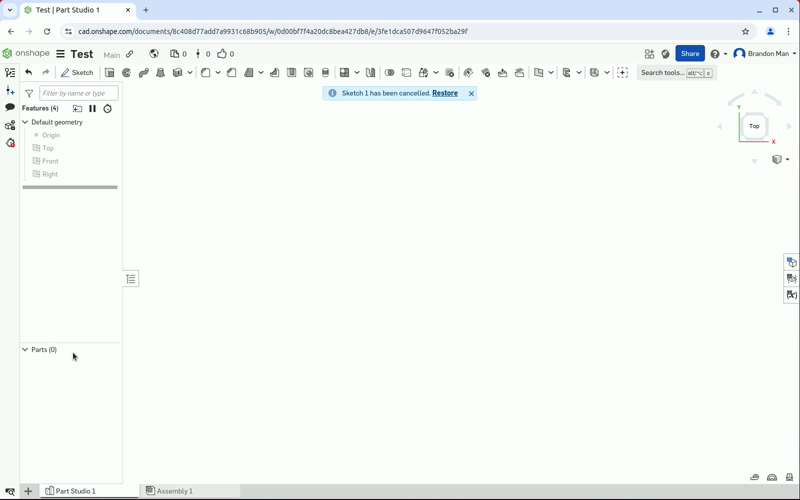
key(y)
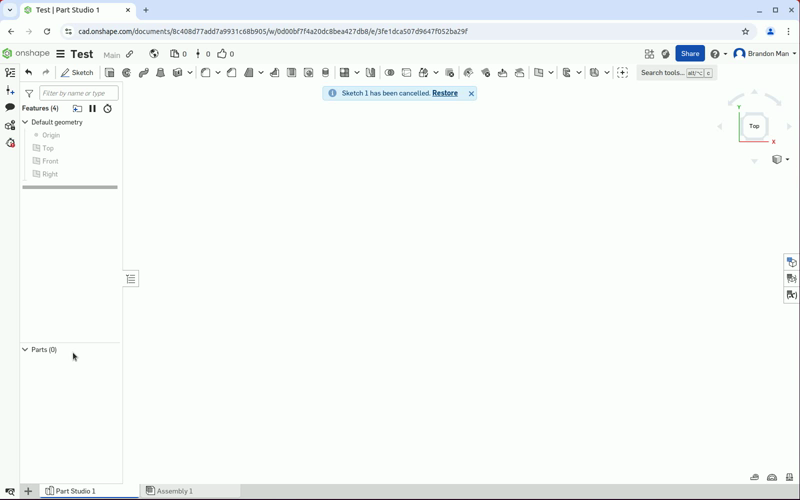
key(shift+p)
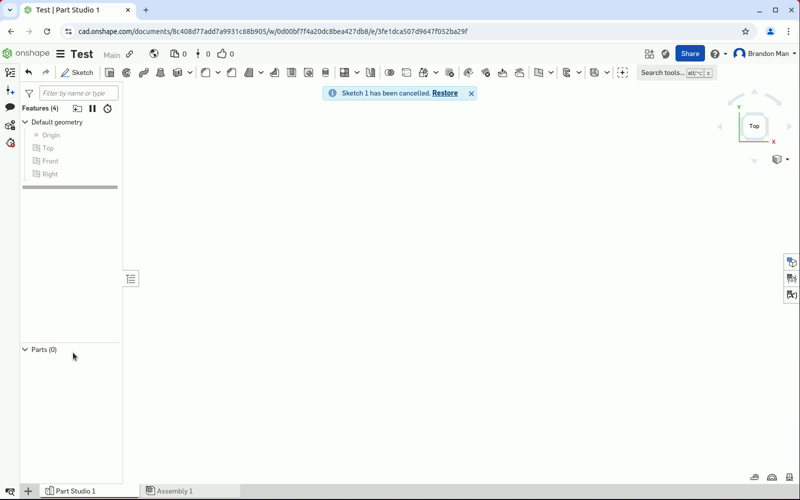
key(space)
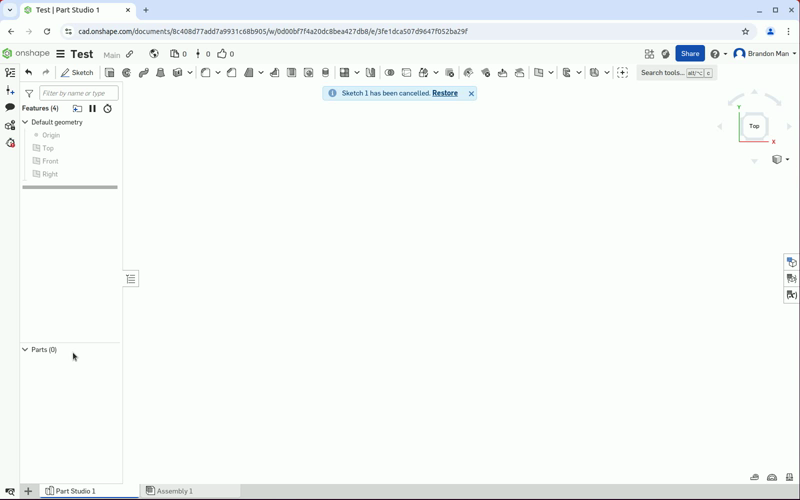
key_down(shift)
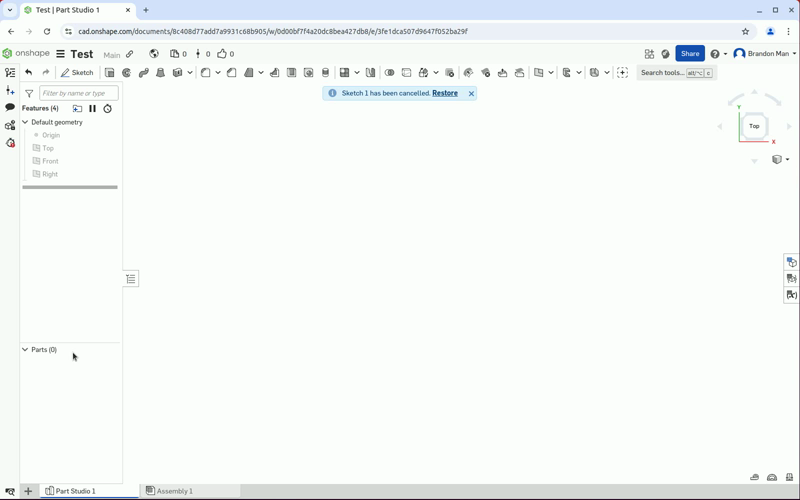
key(up)
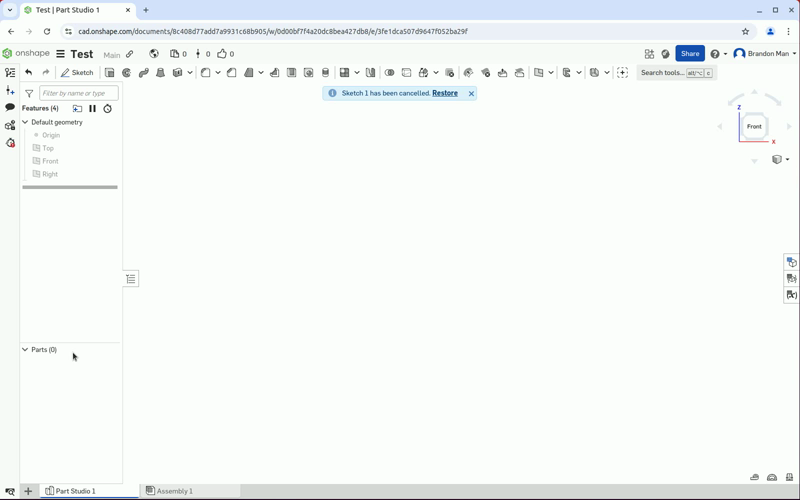
key_up(shift)
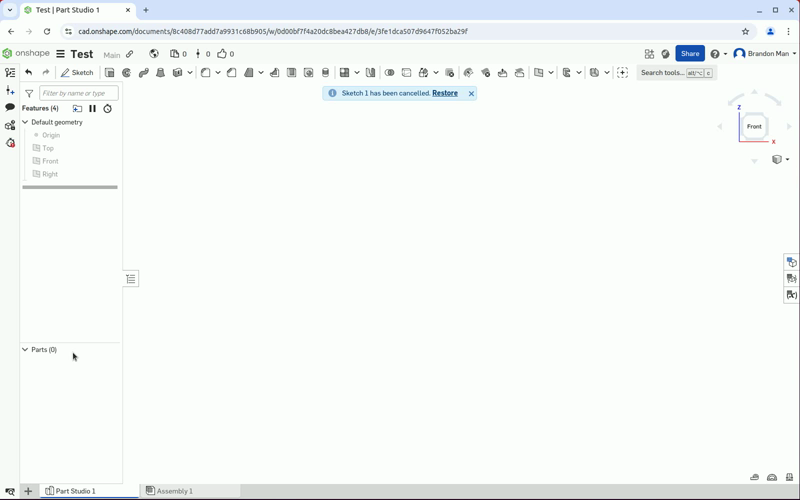
mouse_move(73, 352)
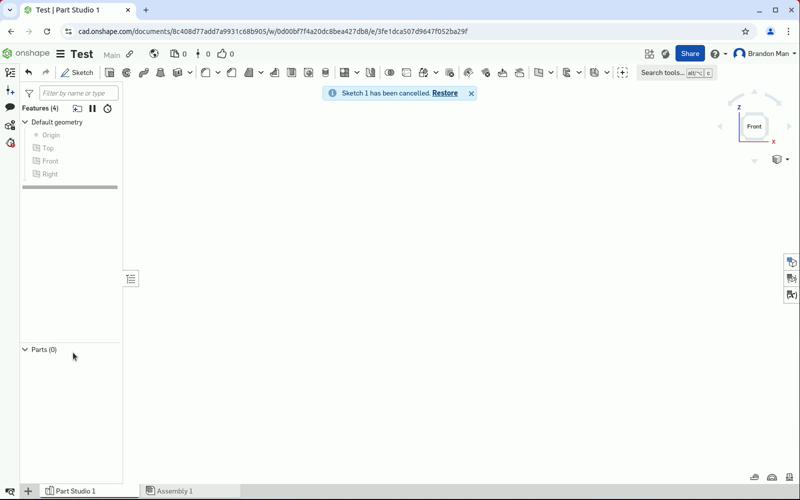
key(shift+y)
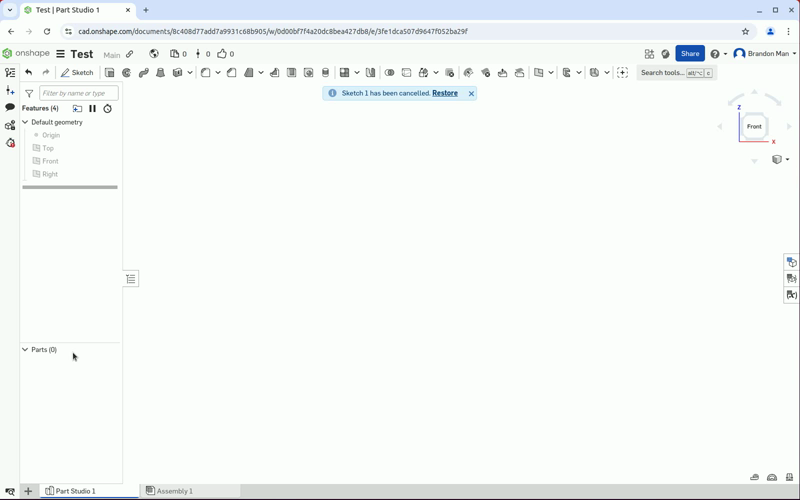
key(shift+s)
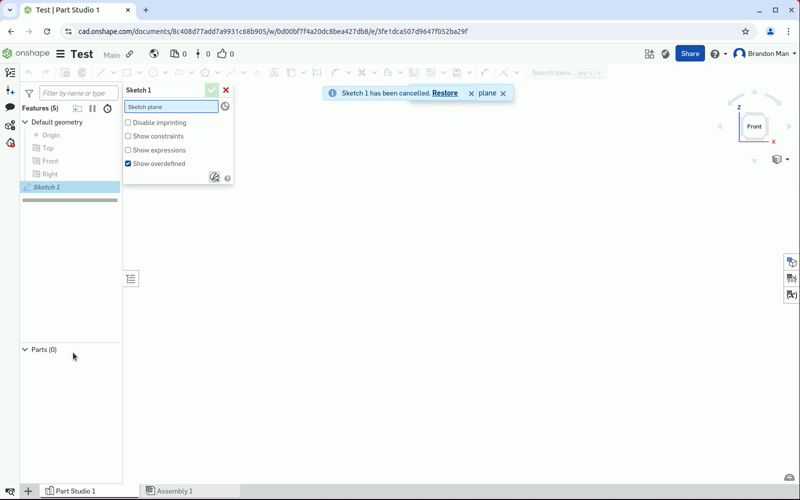
mouse_move(73, 163)
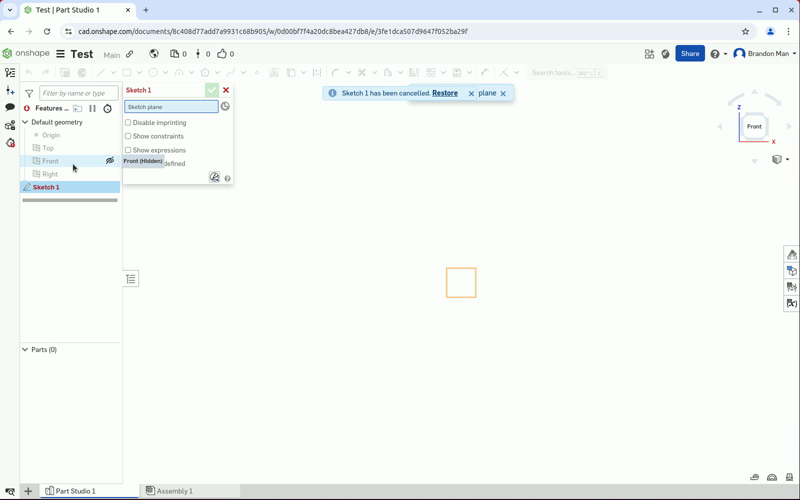
click(73, 163)
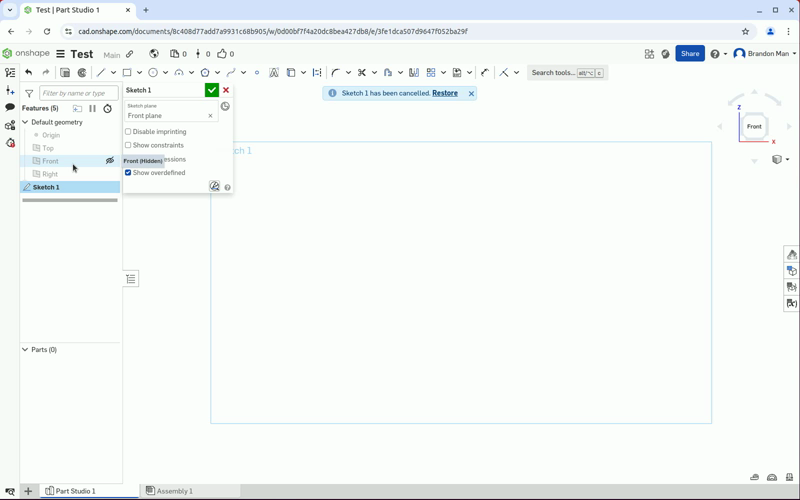
mouse_move(73, 352)
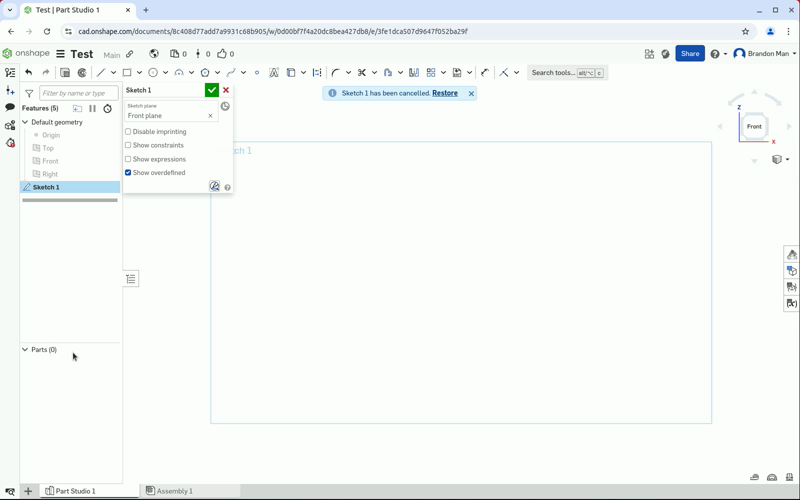
key(y)
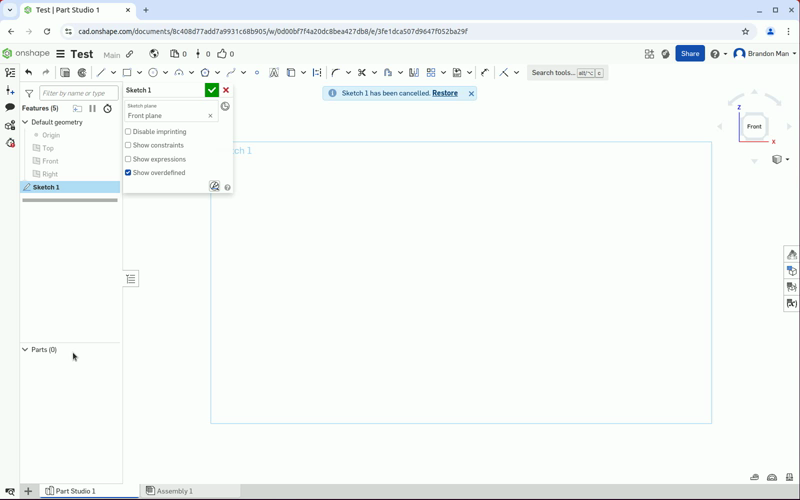
key(l)
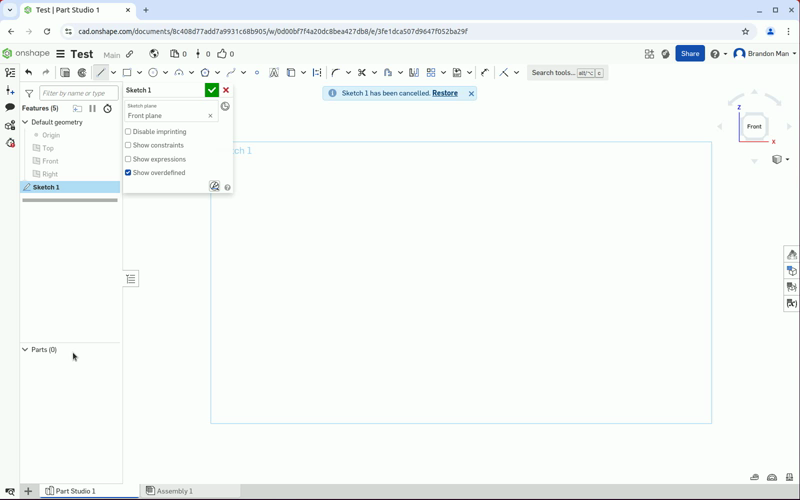
key_down(shift)
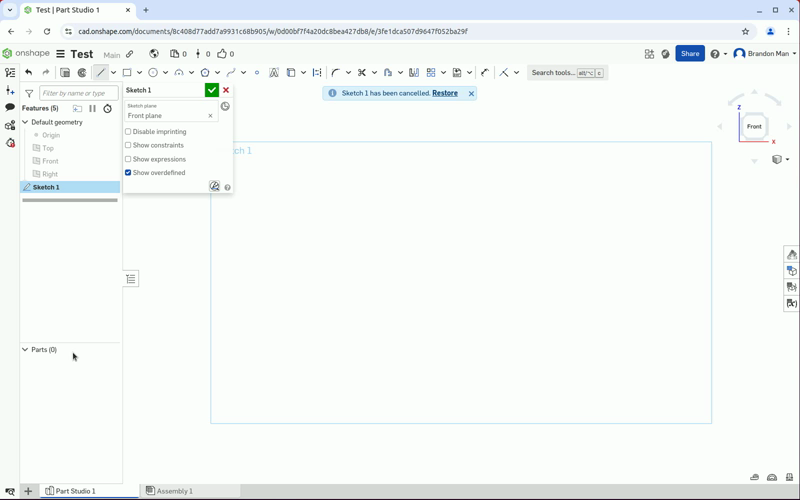
mouse_move(380, 341)
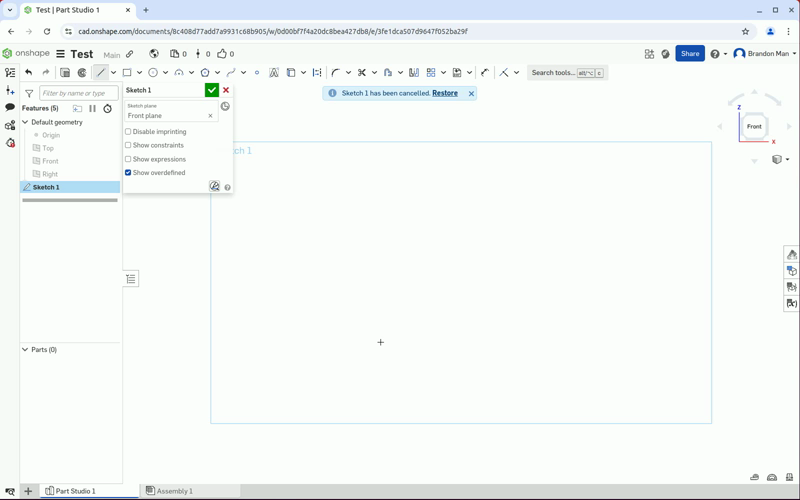
click(380, 341)
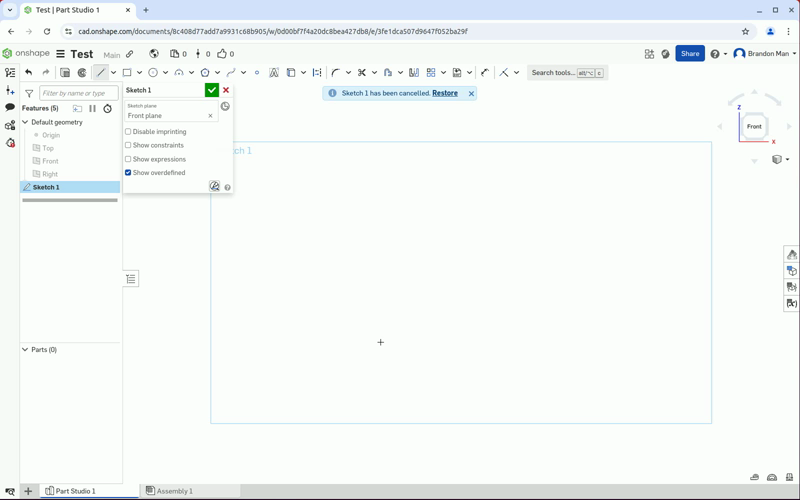
key_up(shift)
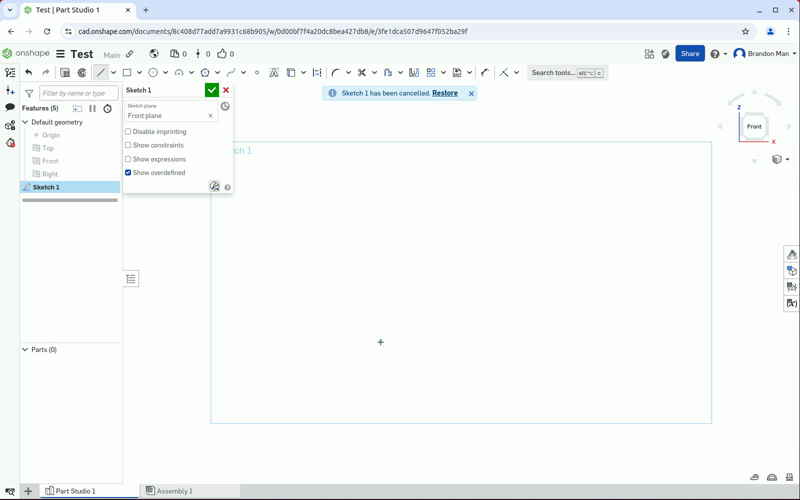
key_down(shift)
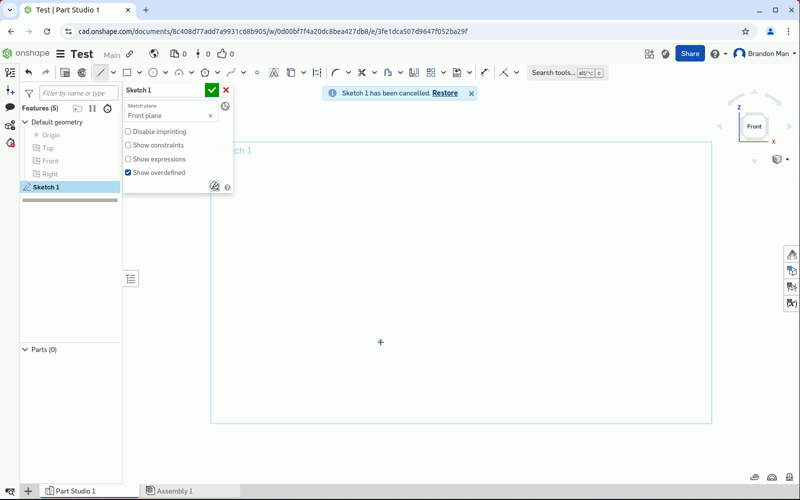
mouse_move(551, 341)
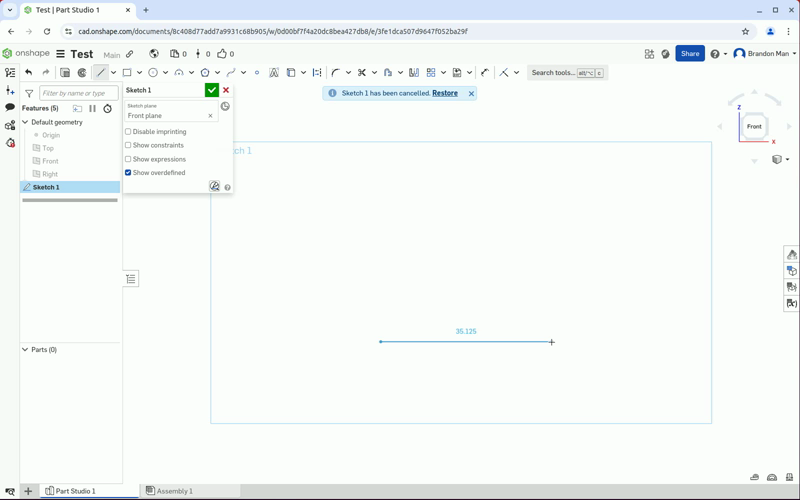
click(551, 341)
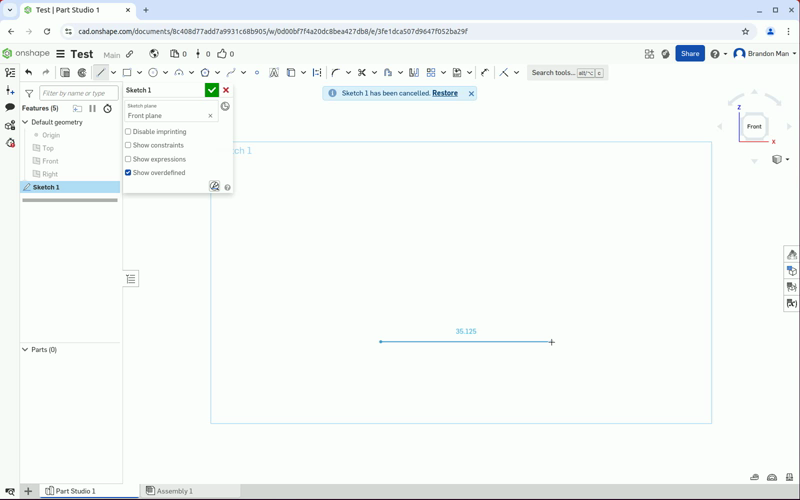
key_up(shift)
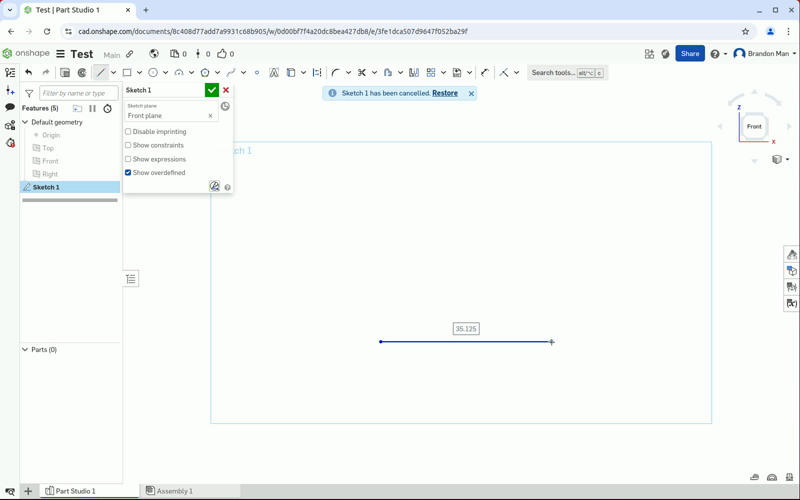
key_down(shift)
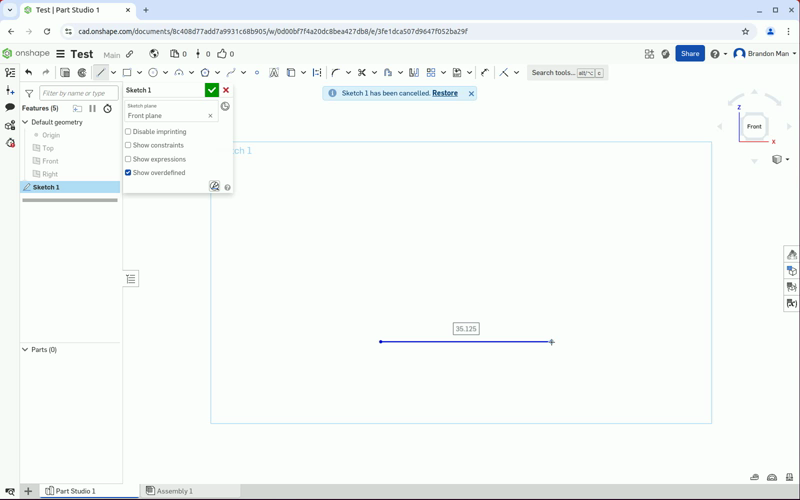
mouse_move(551, 170)
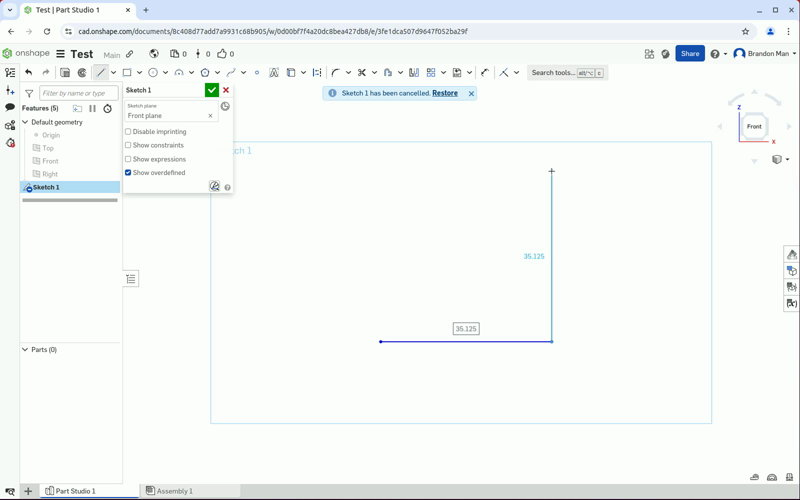
click(551, 170)
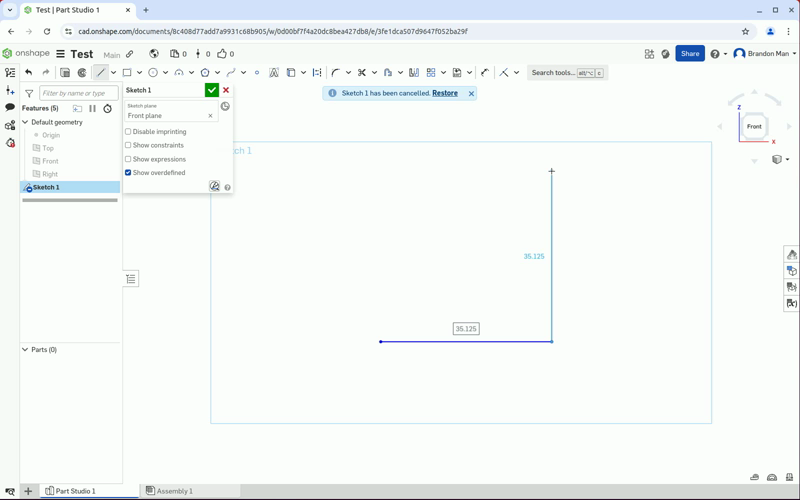
key_up(shift)
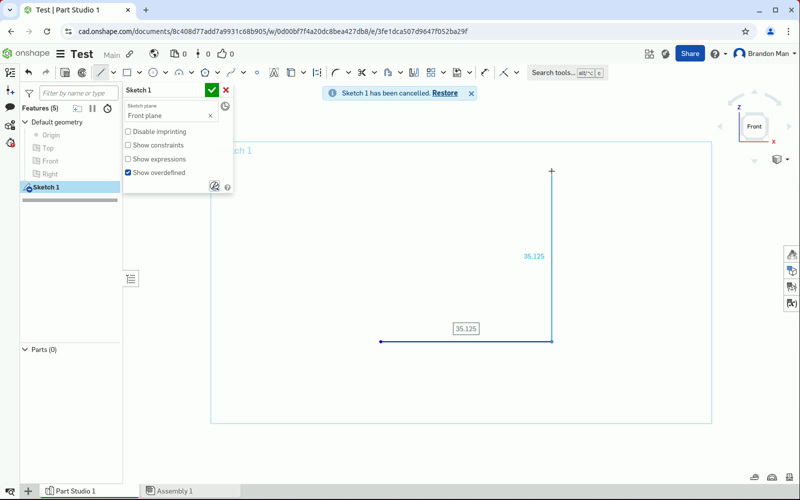
key_down(shift)
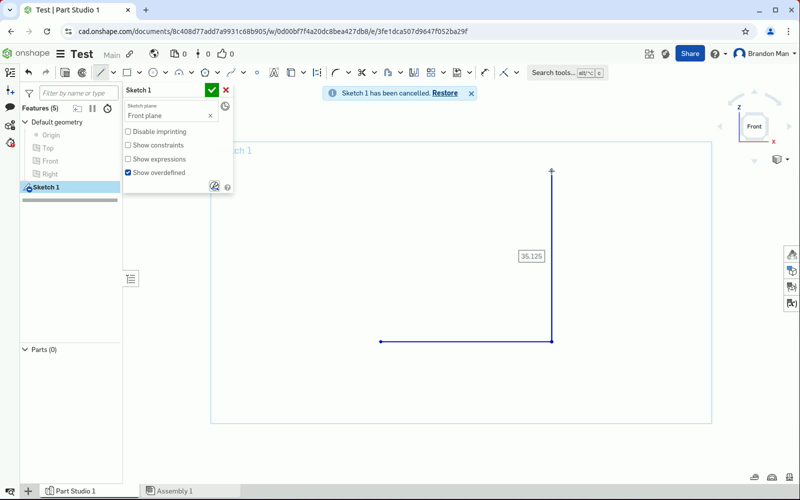
mouse_move(380, 170)
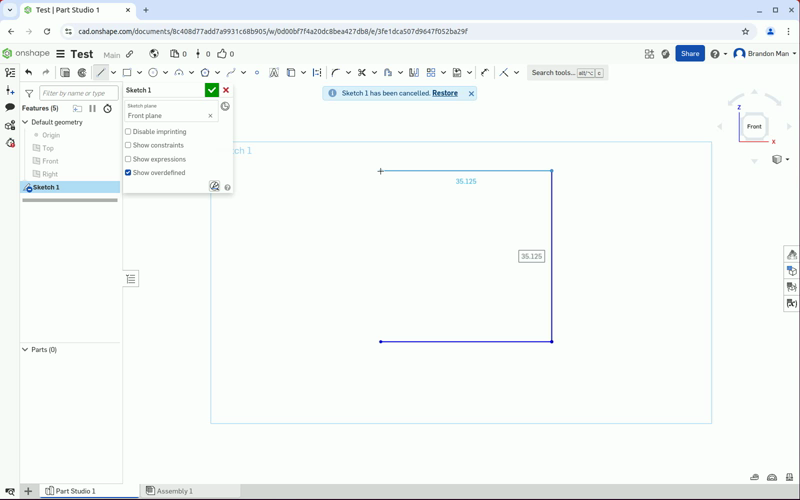
click(380, 170)
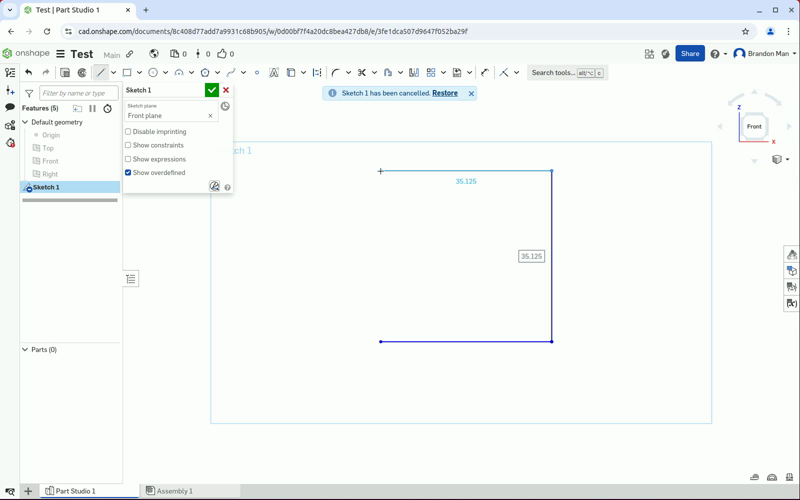
key_up(shift)
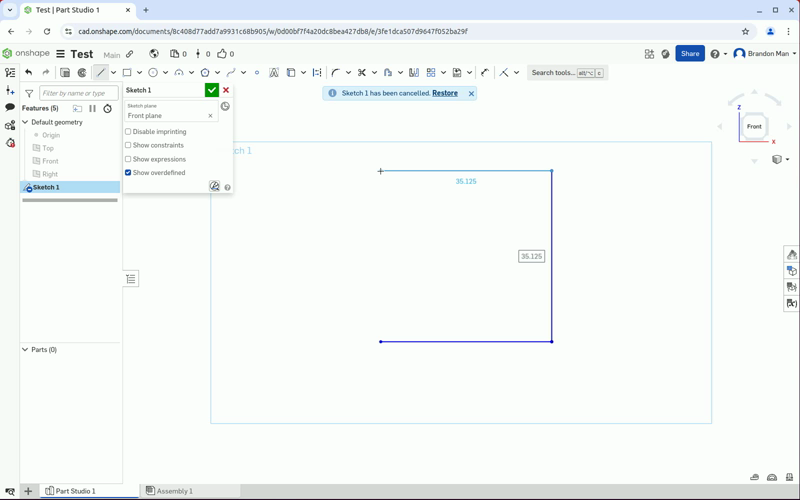
key_down(shift)
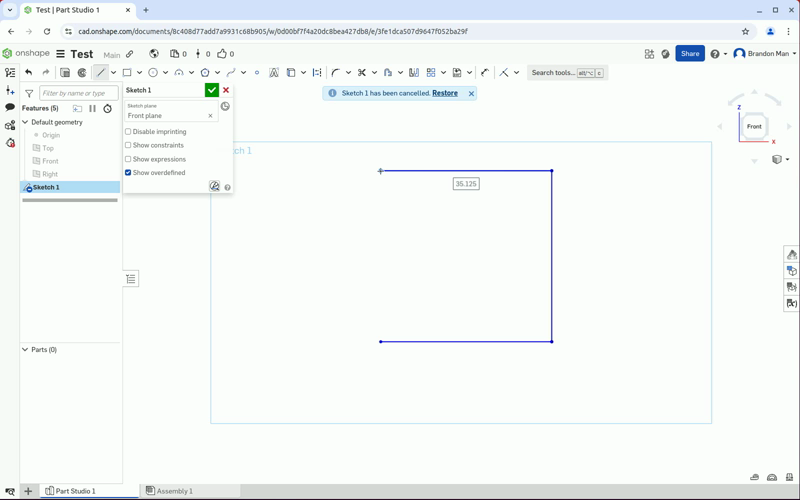
mouse_move(380, 341)
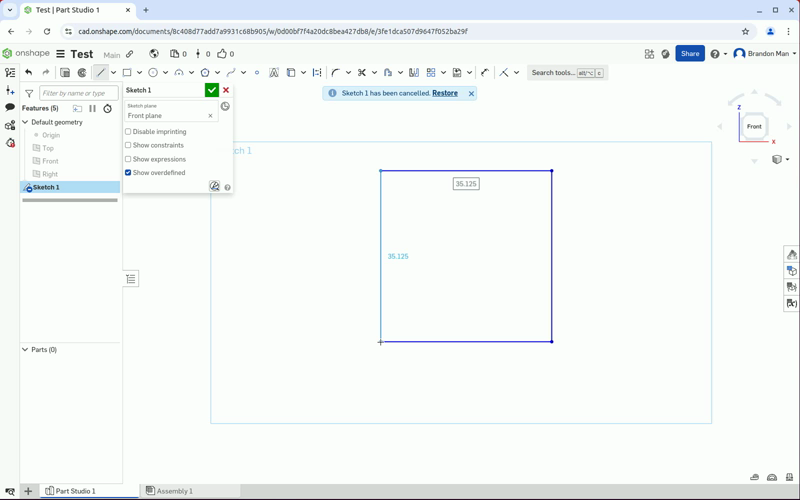
key_up(shift)
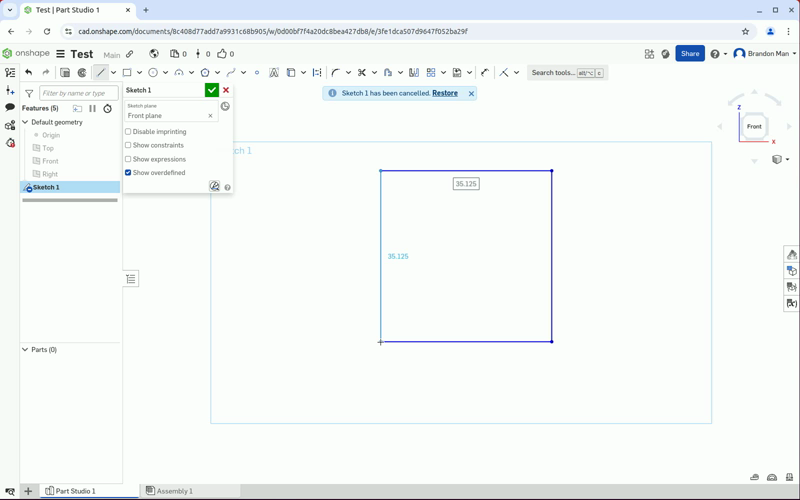
click(380, 341)
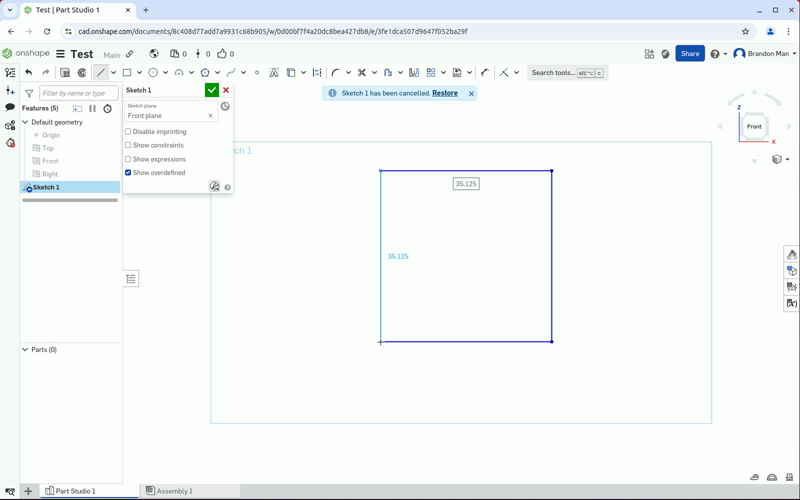
key(esc)
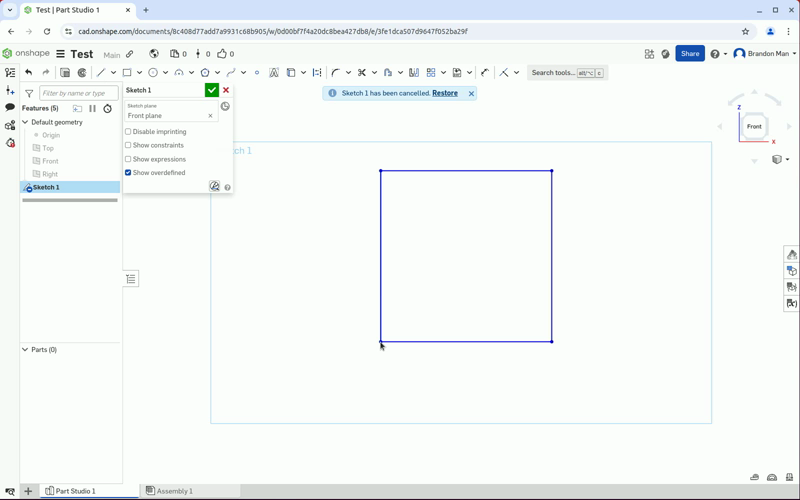
mouse_move(429, 286)
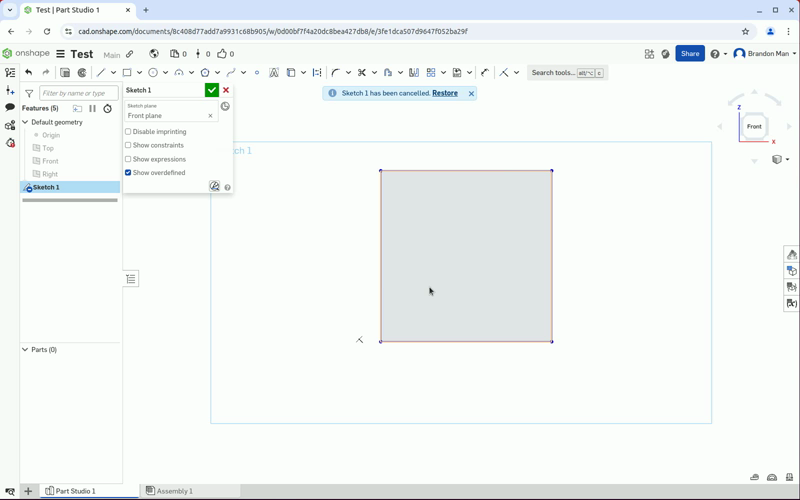
click(429, 286)
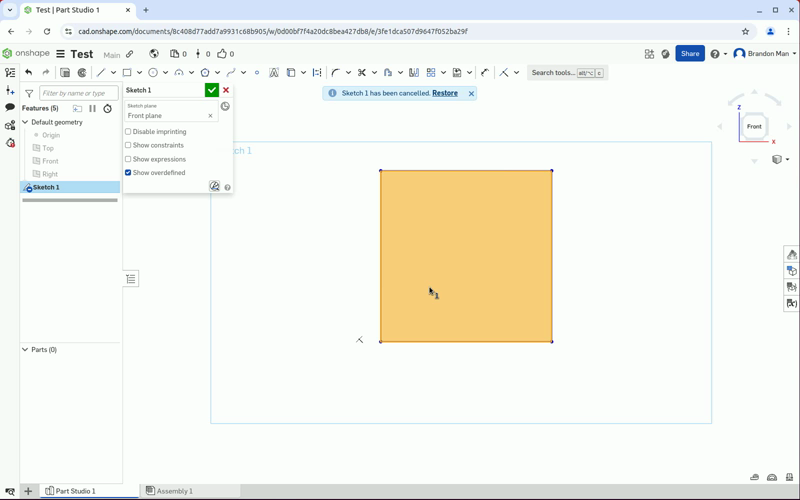
mouse_move(73, 352)
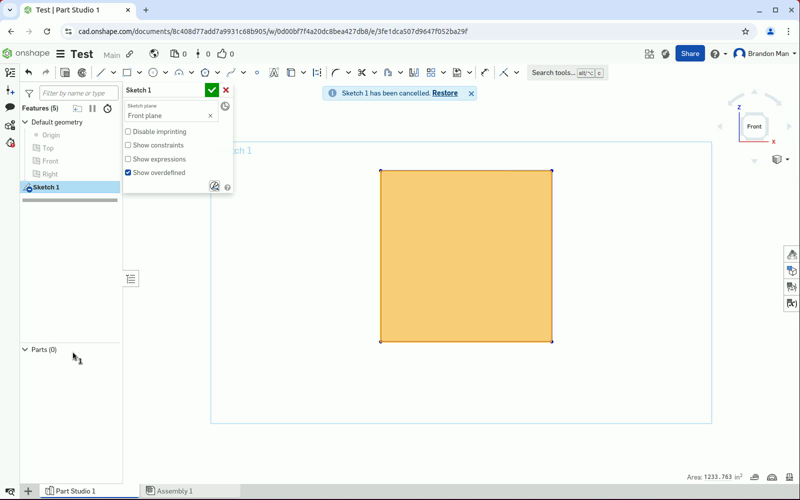
key(shift+y)
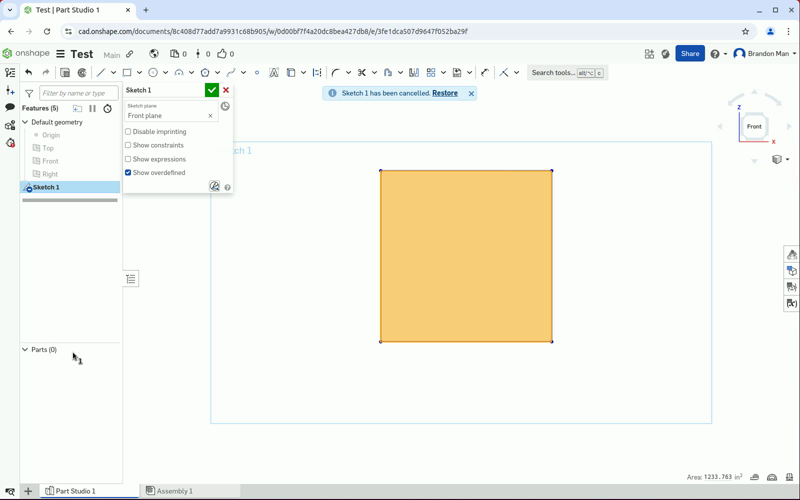
key(shift+e)
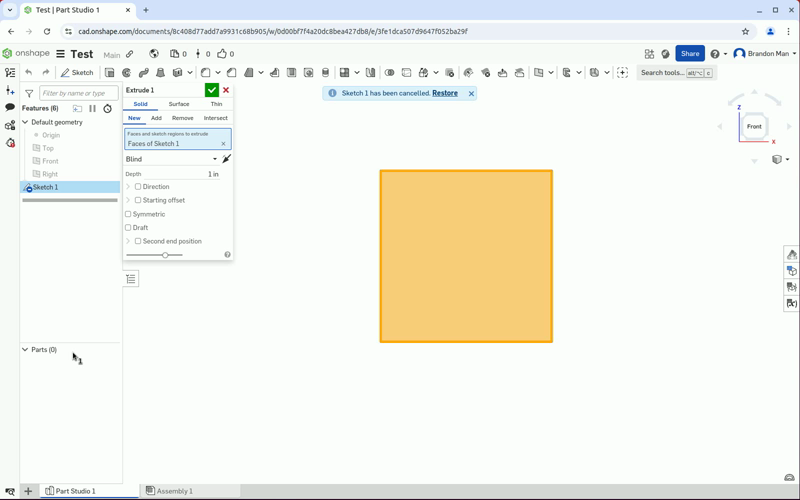
mouse_move(143, 106)
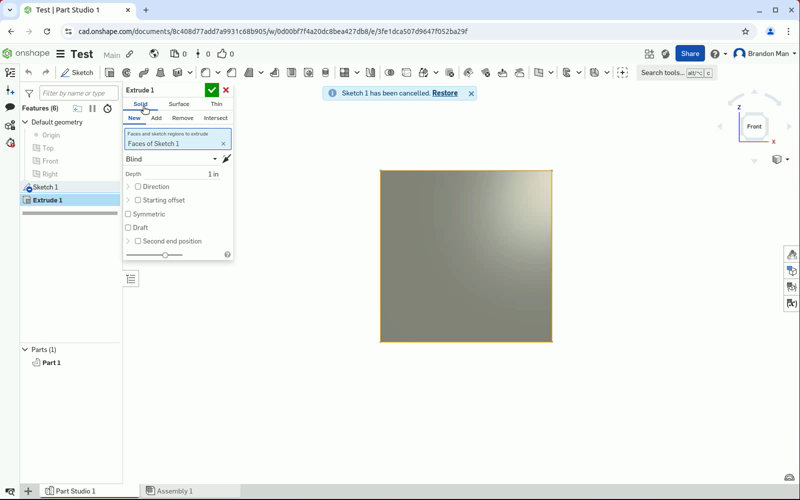
click(143, 106)
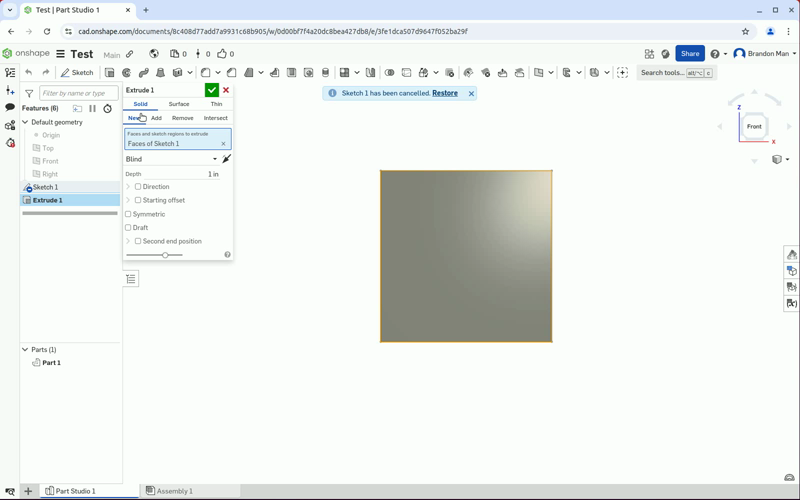
mouse_move(137, 120)
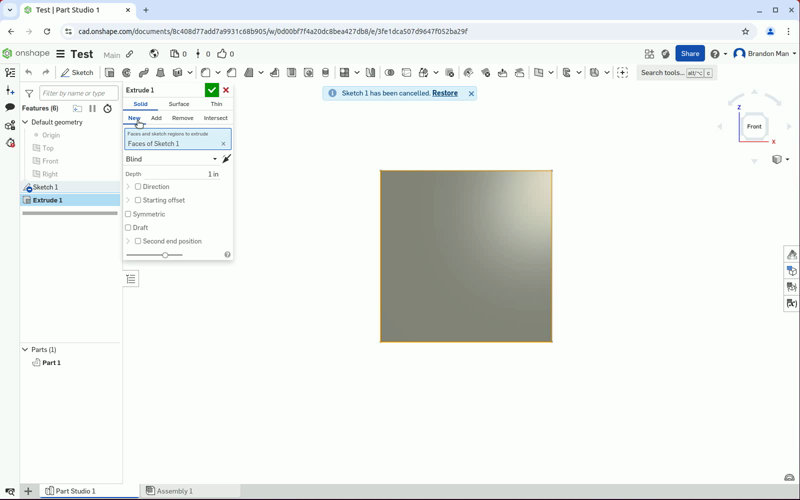
click(137, 120)
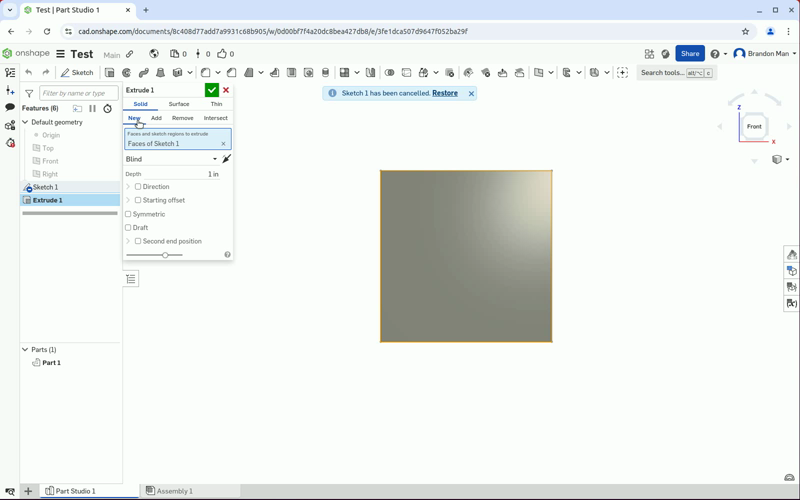
key(tab, 4)
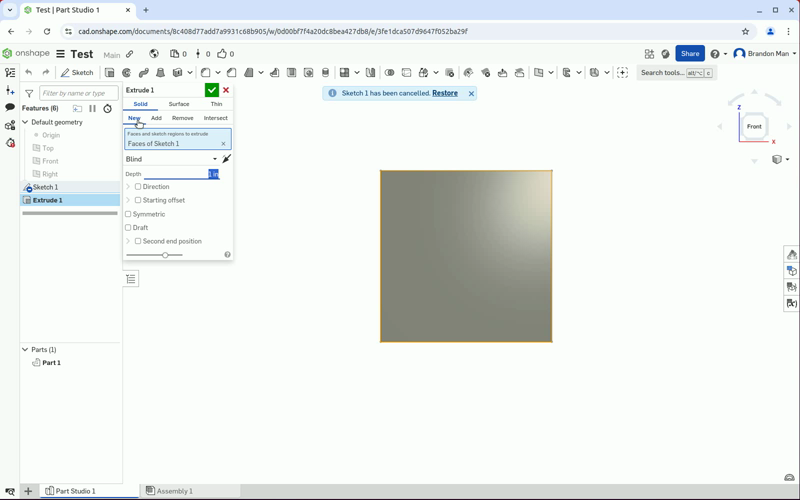
text(2.166)
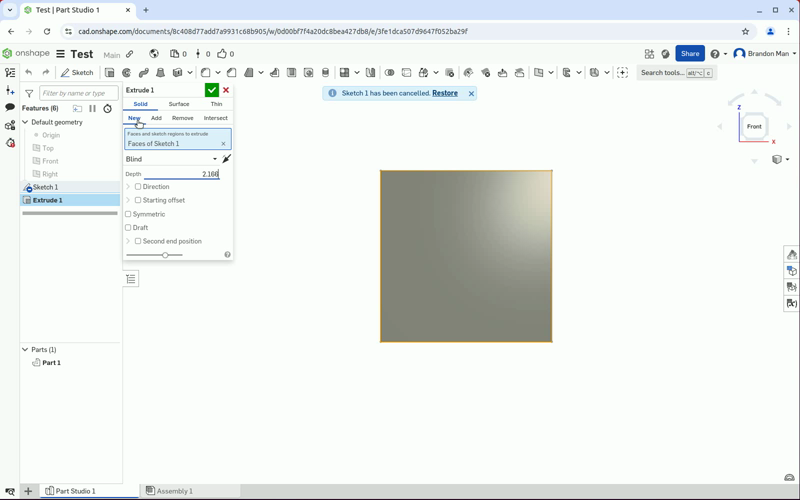
key(enter)
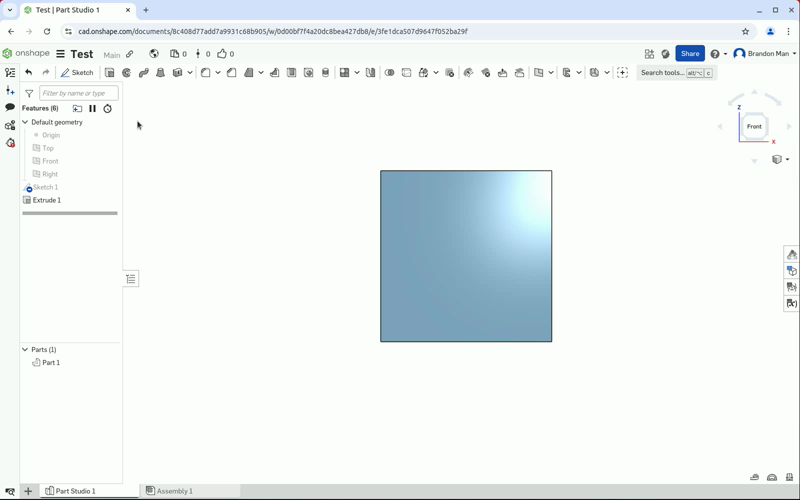
key(shift+h)
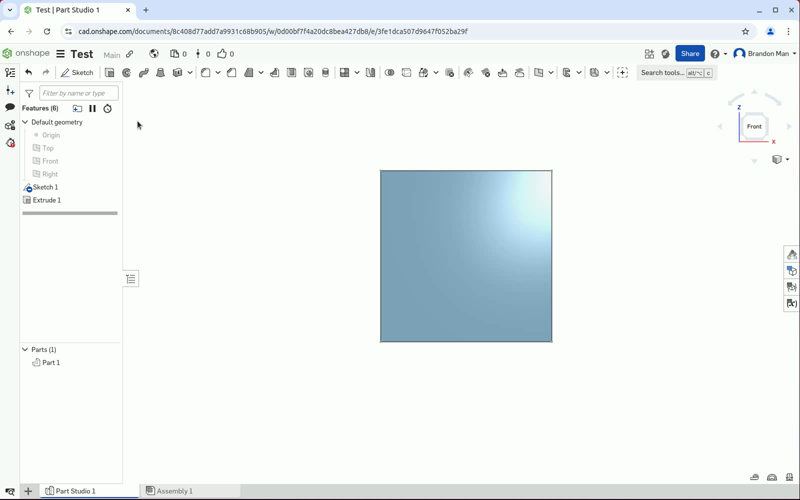
key(shift+h)
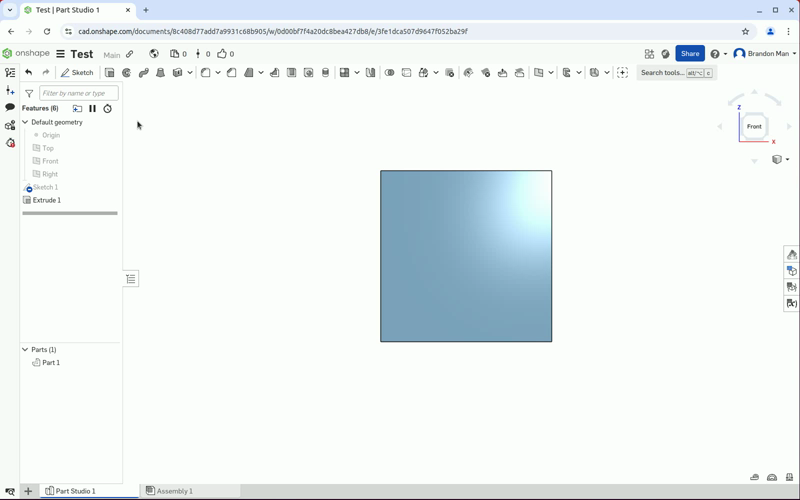
mouse_move(73, 189)
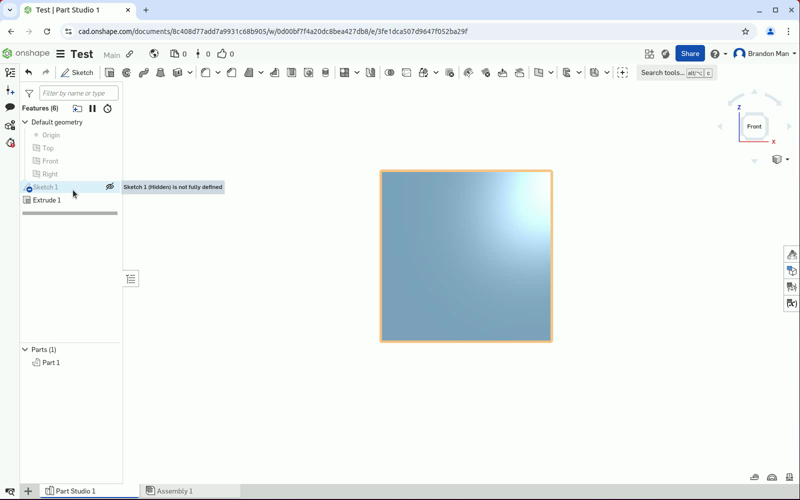
click(73, 189)
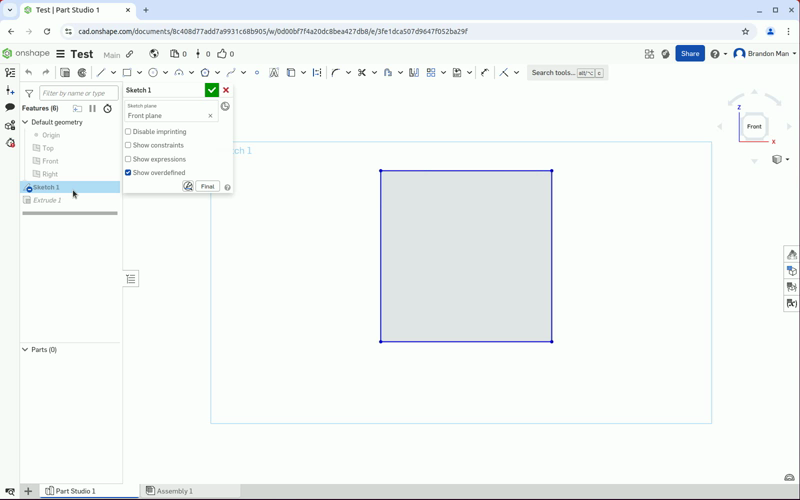
mouse_move(229, 92)
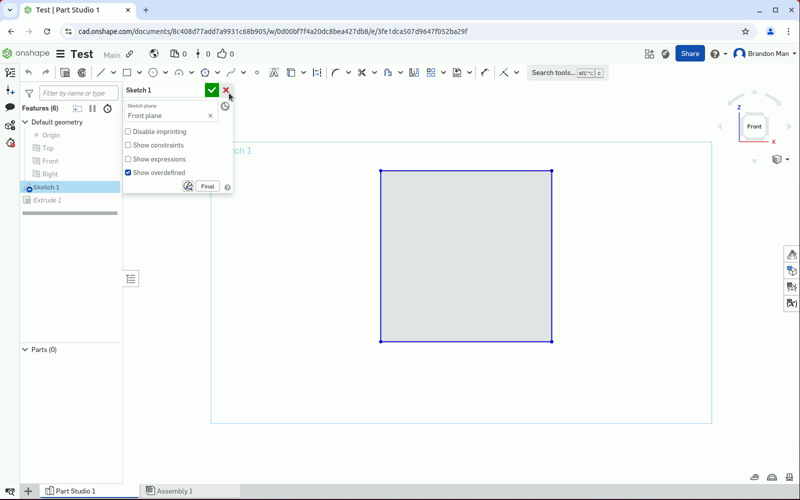
click(229, 92)
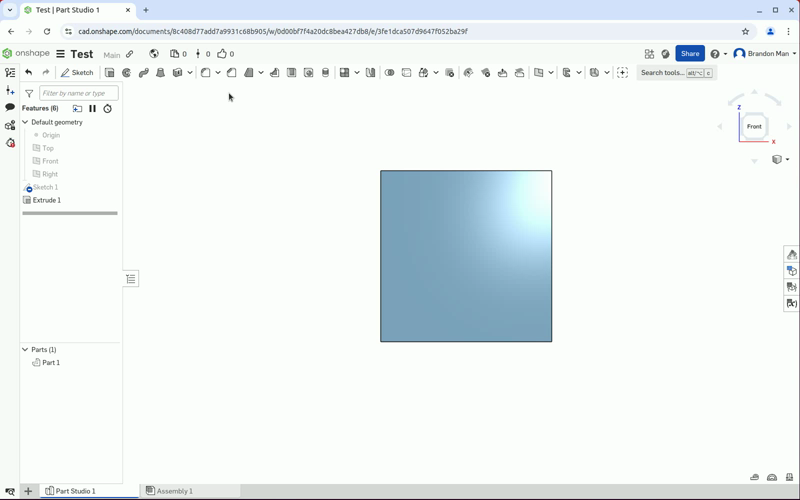
mouse_move(541, 75)
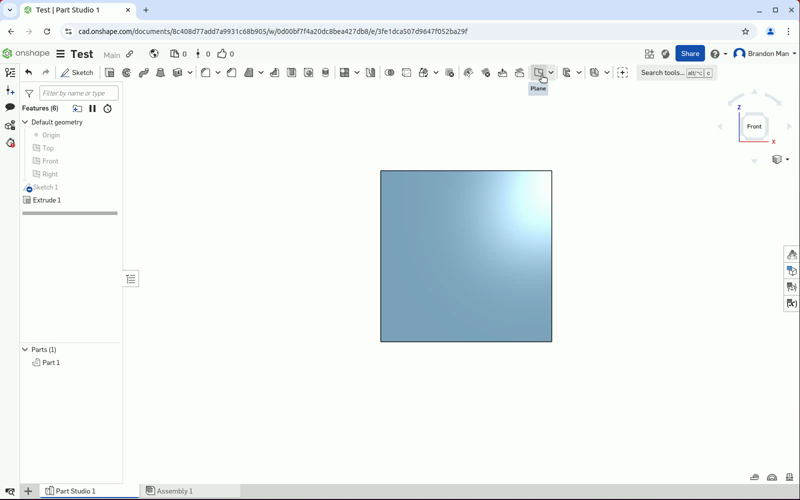
click(541, 75)
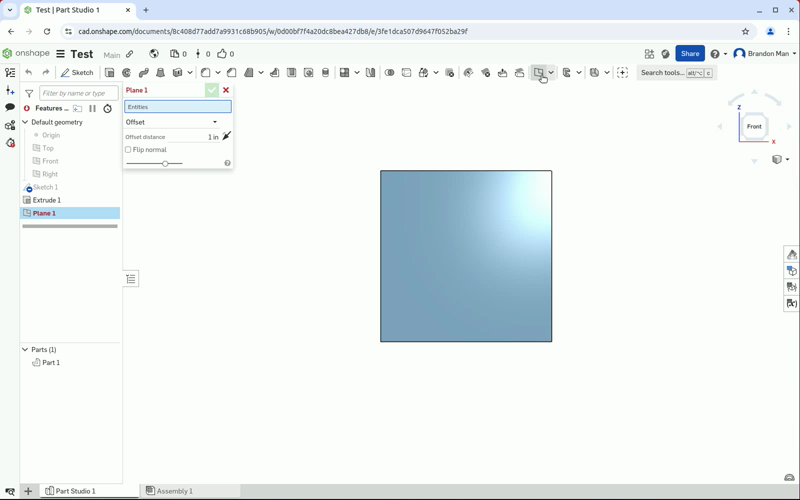
mouse_move(73, 163)
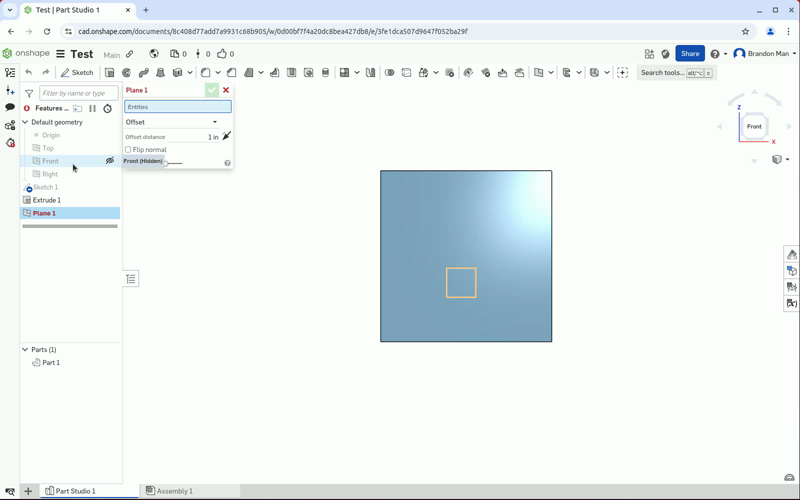
click(73, 163)
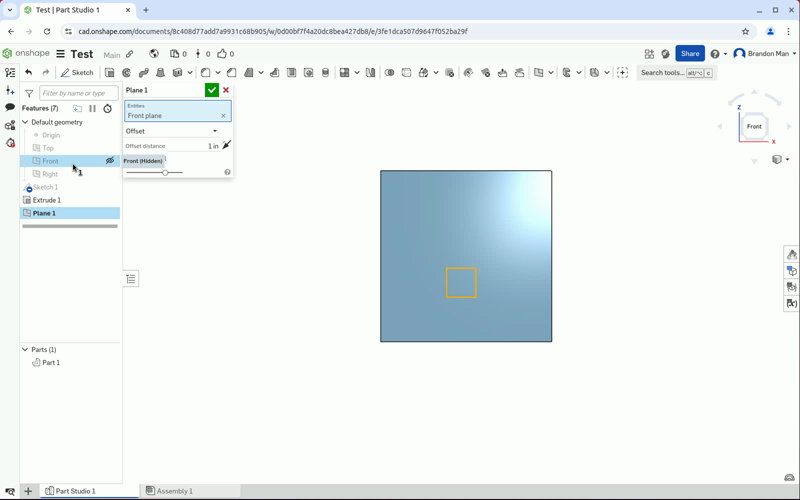
key(tab, 2)
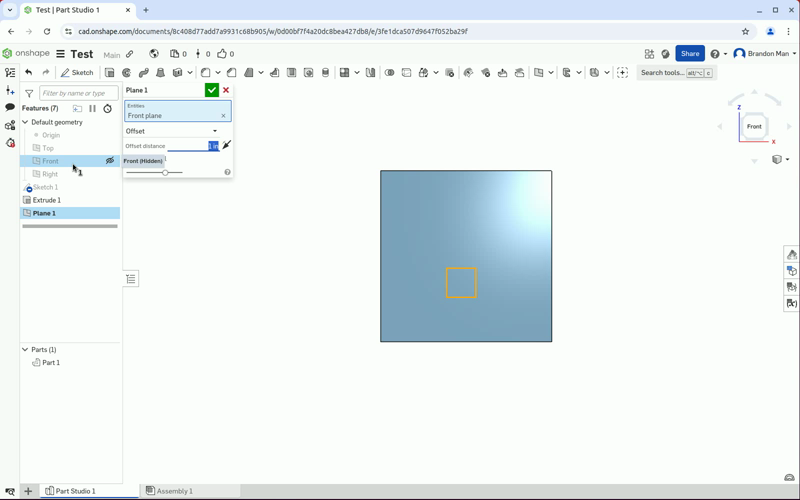
text(2.157)
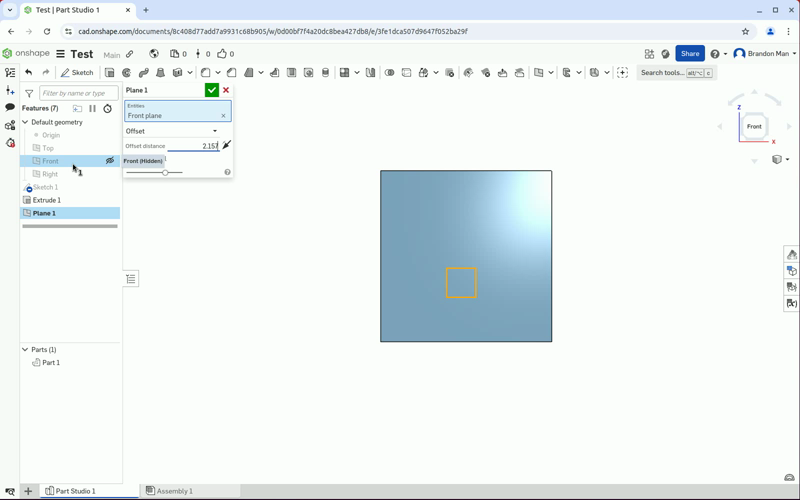
key(enter, 2)
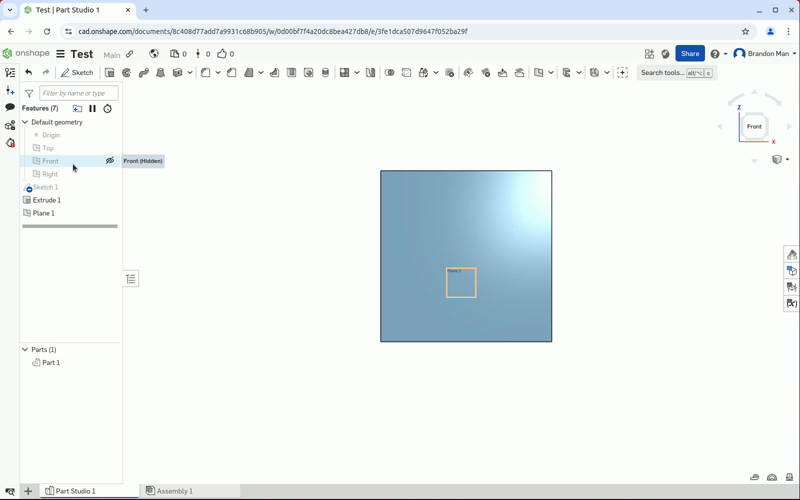
key(shift+s)
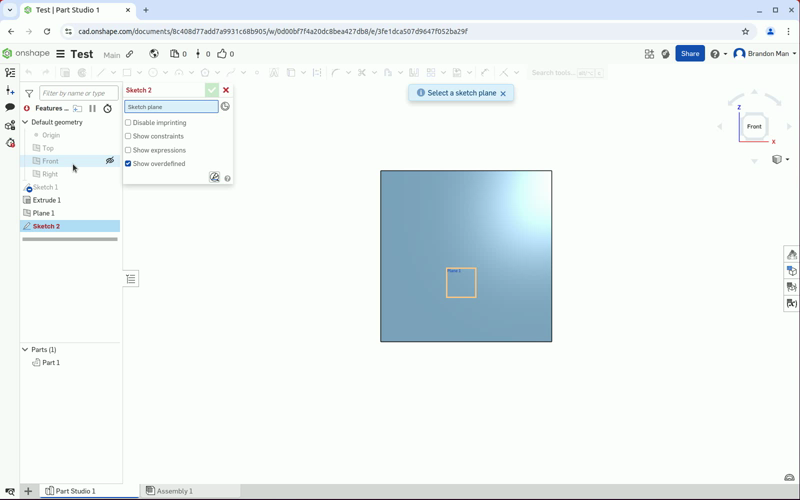
mouse_move(73, 215)
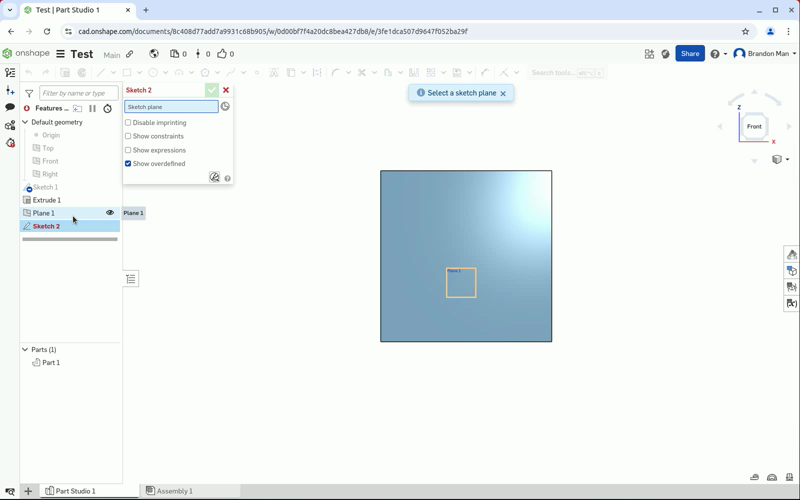
click(73, 215)
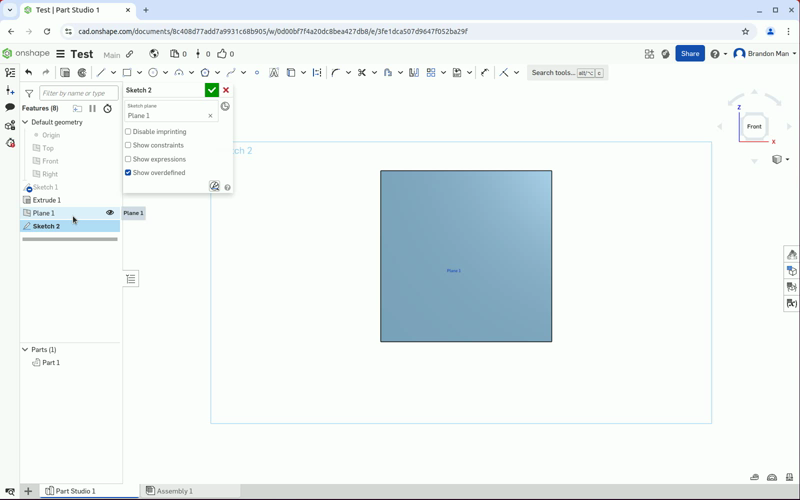
mouse_move(73, 352)
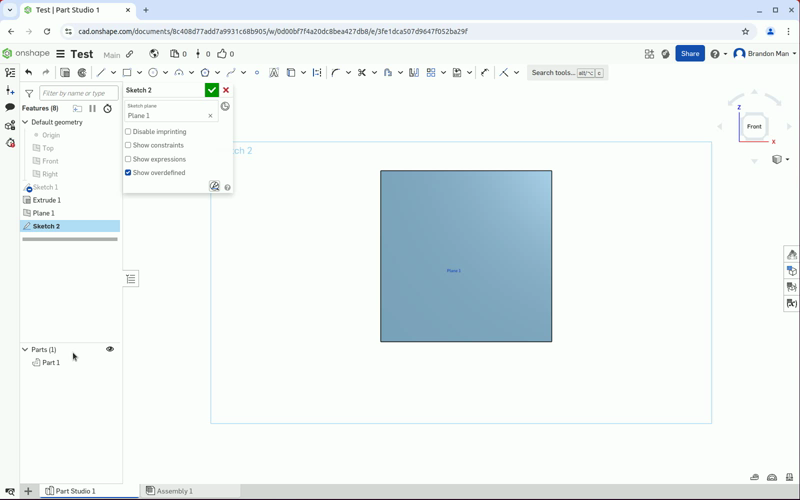
key(y)
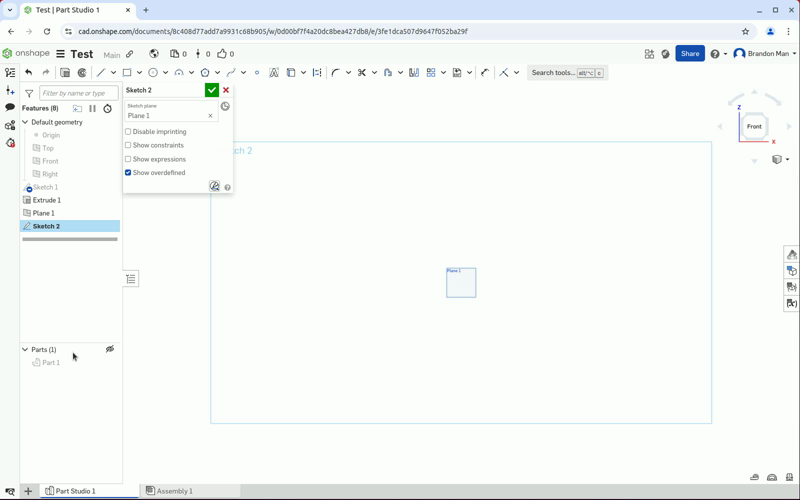
key(l)
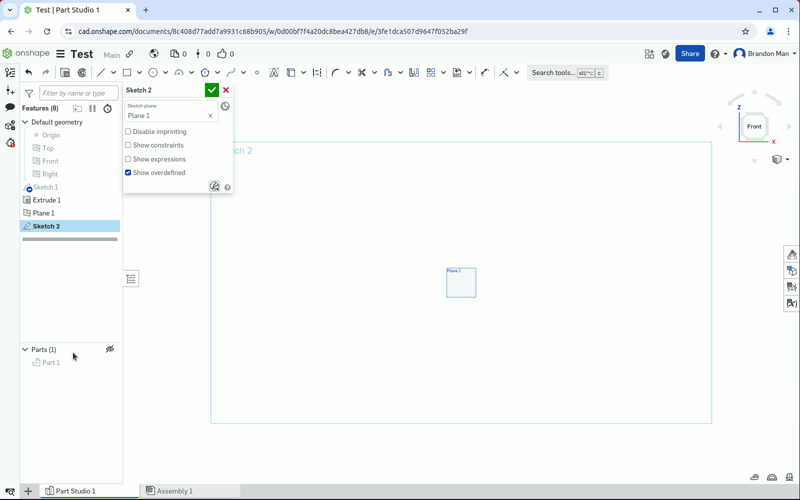
key_down(shift)
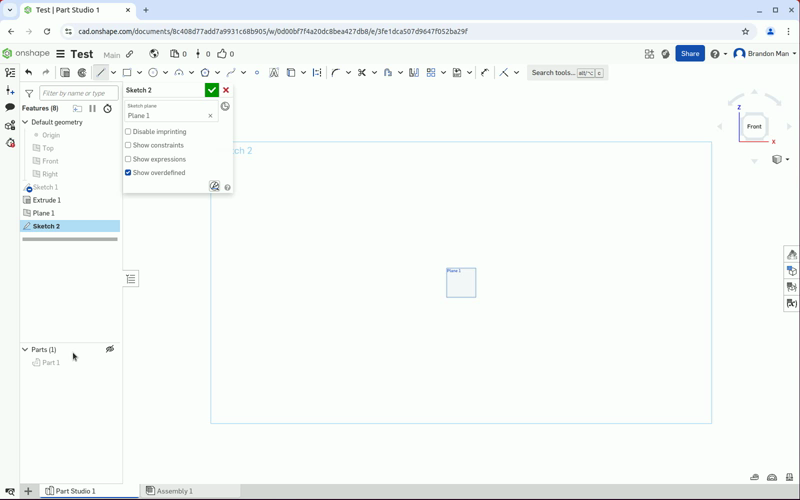
mouse_move(501, 325)
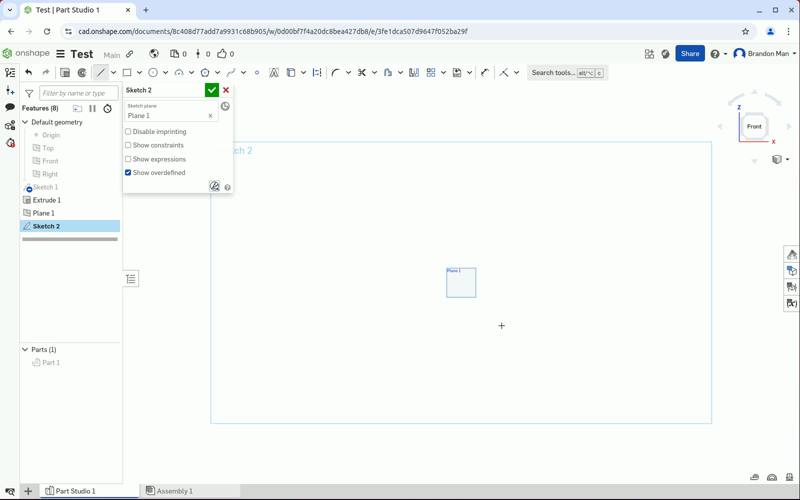
click(501, 325)
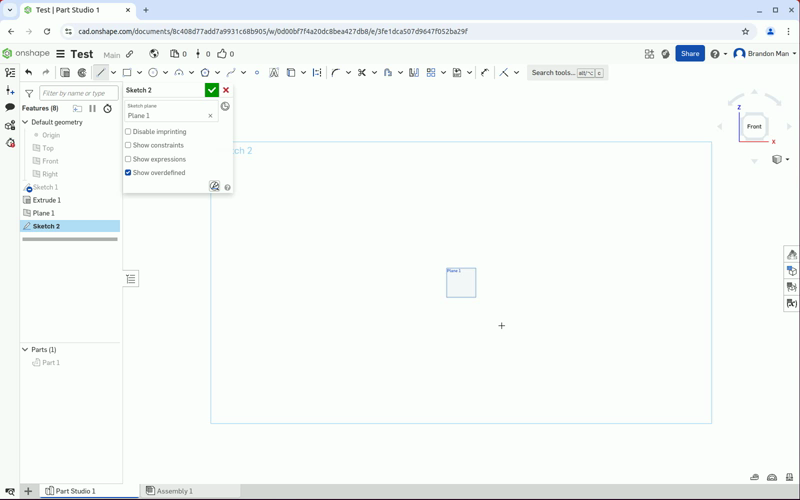
key_up(shift)
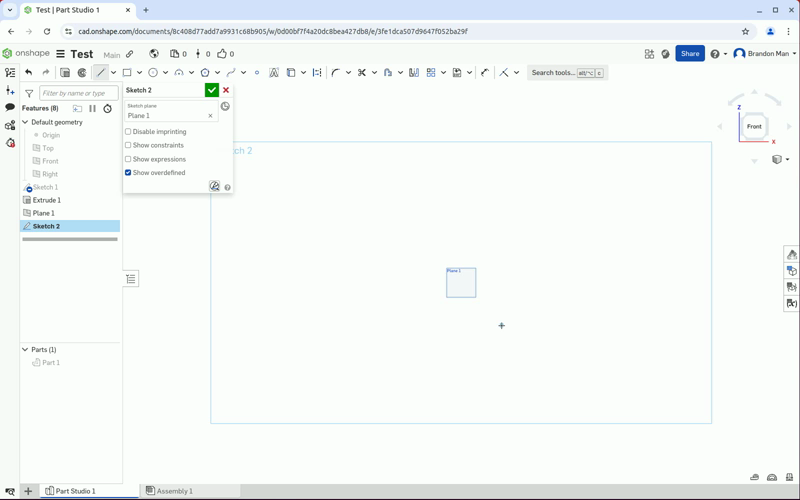
key_down(shift)
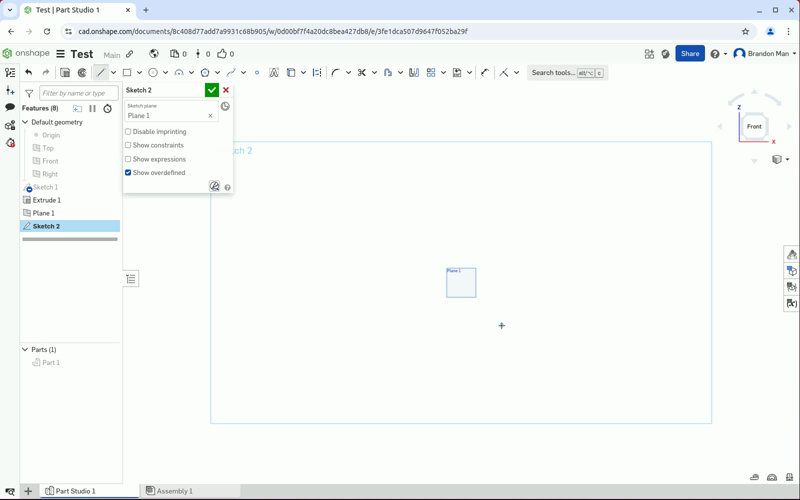
mouse_move(531, 325)
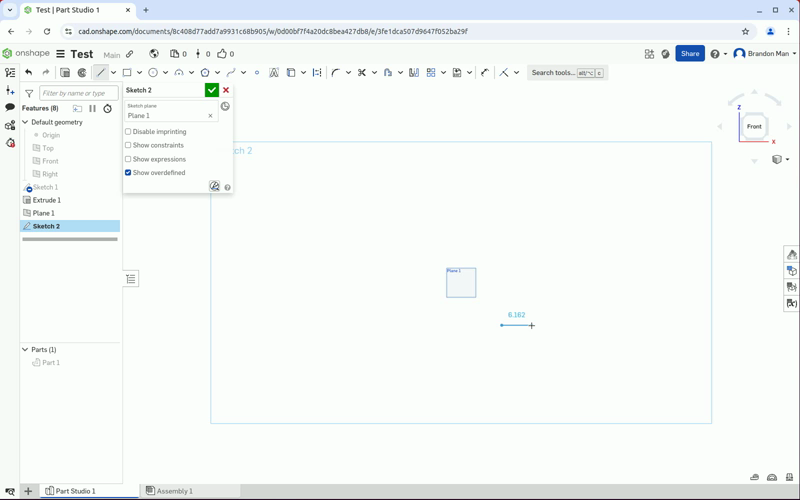
mouse_move(506, 325)
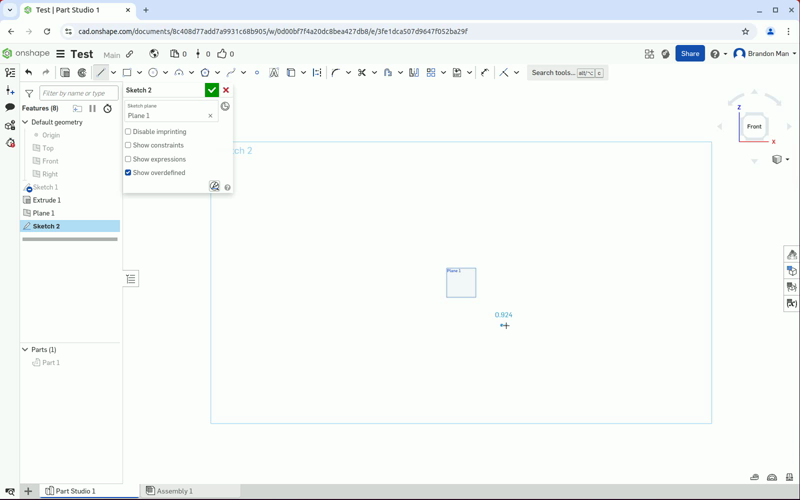
scroll(6)
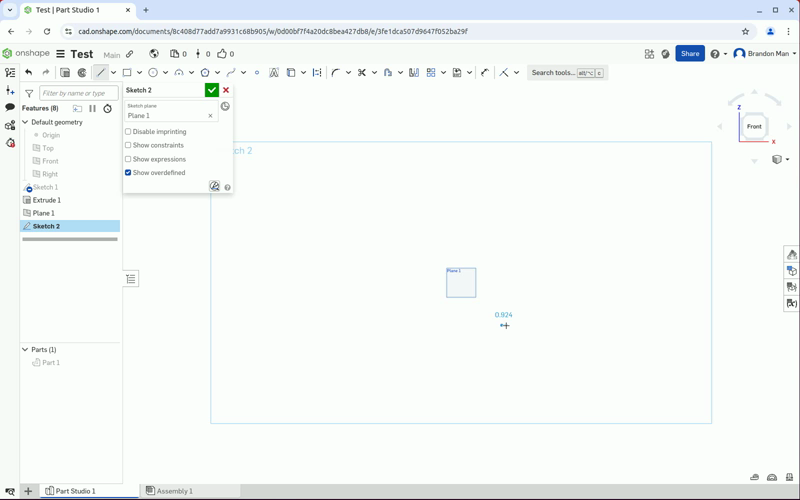
scroll(6)
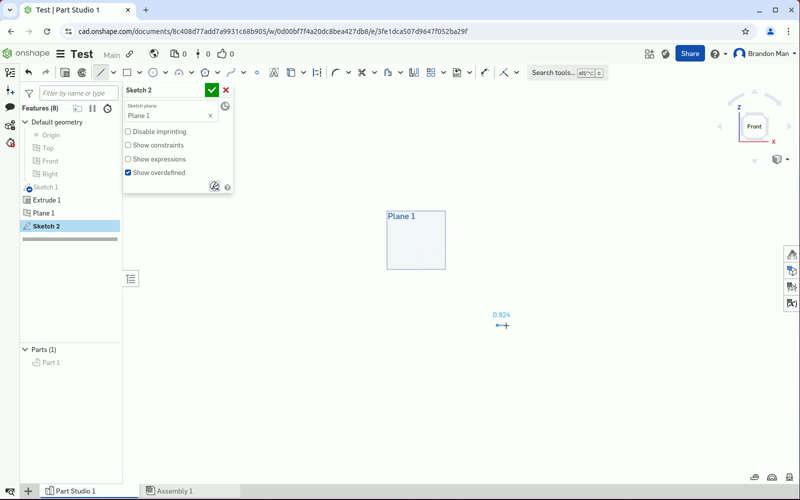
scroll(6)
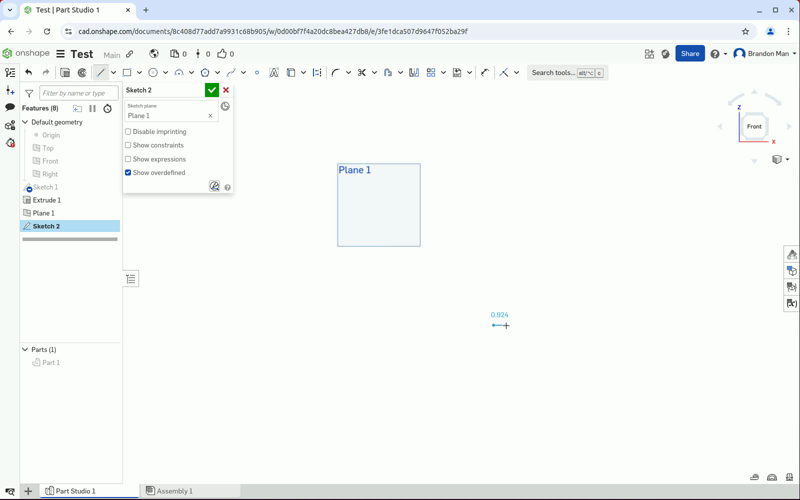
scroll(6)
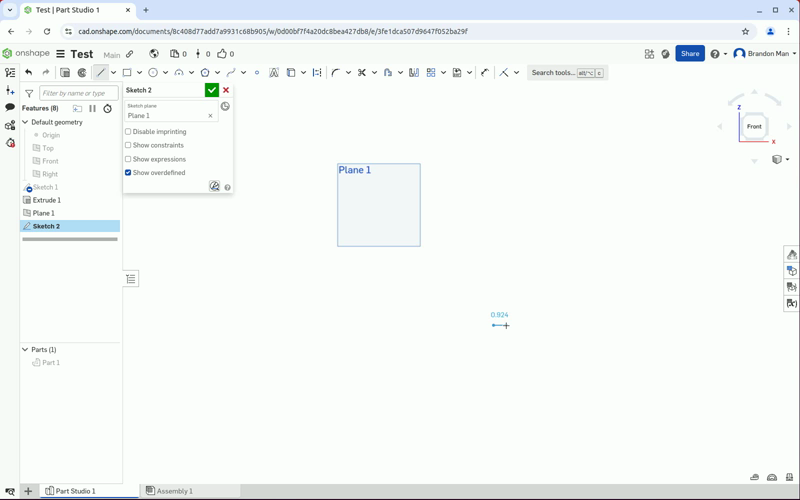
scroll(6)
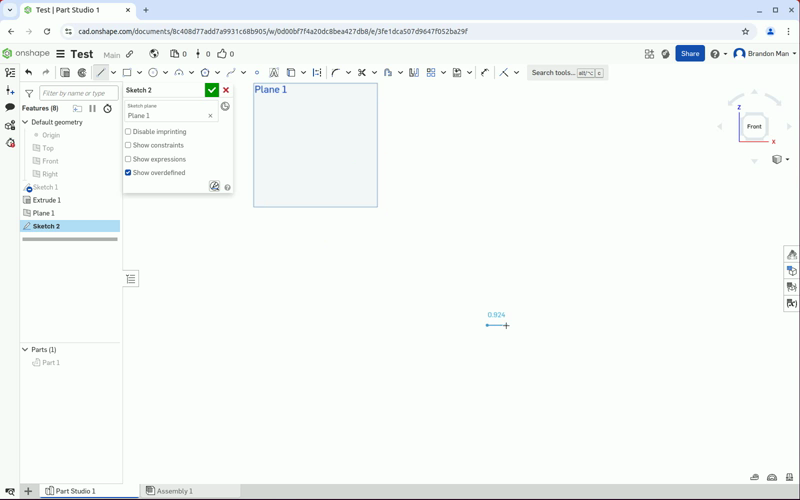
scroll(6)
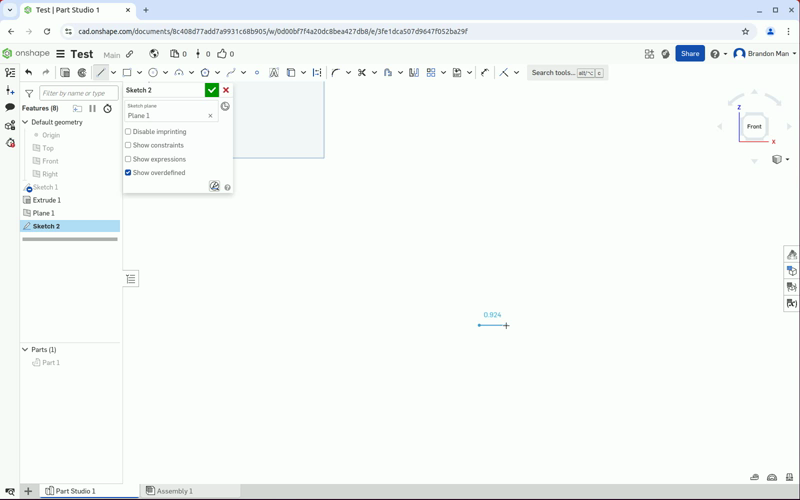
scroll(6)
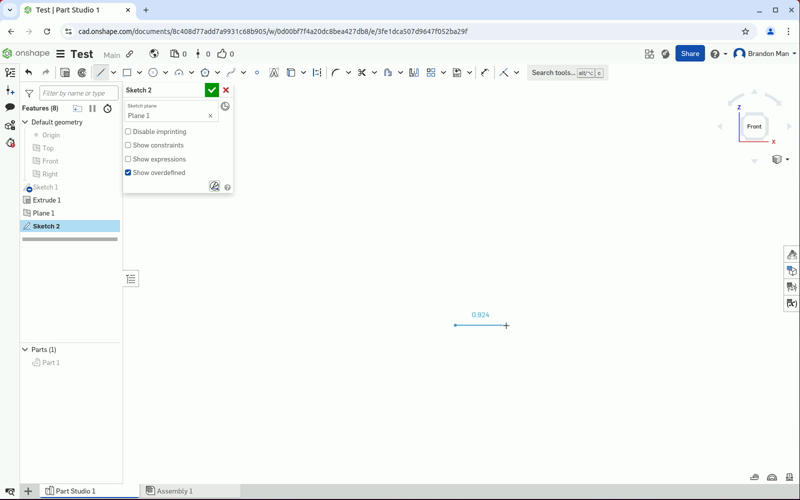
click(506, 325)
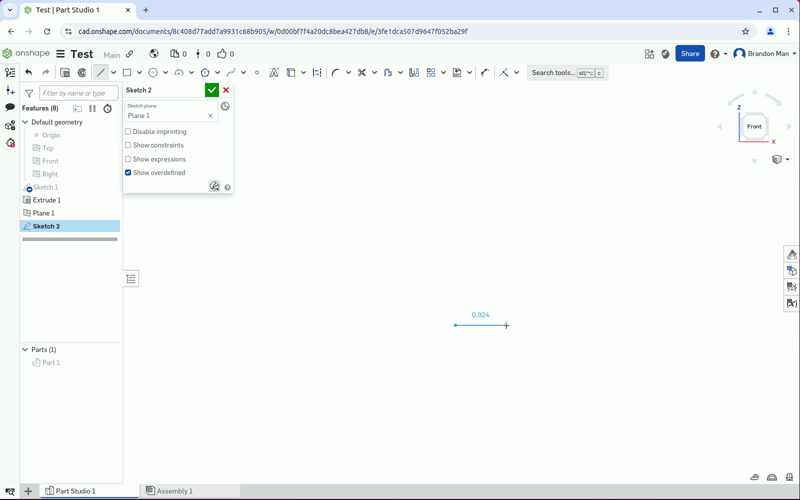
scroll(-6)
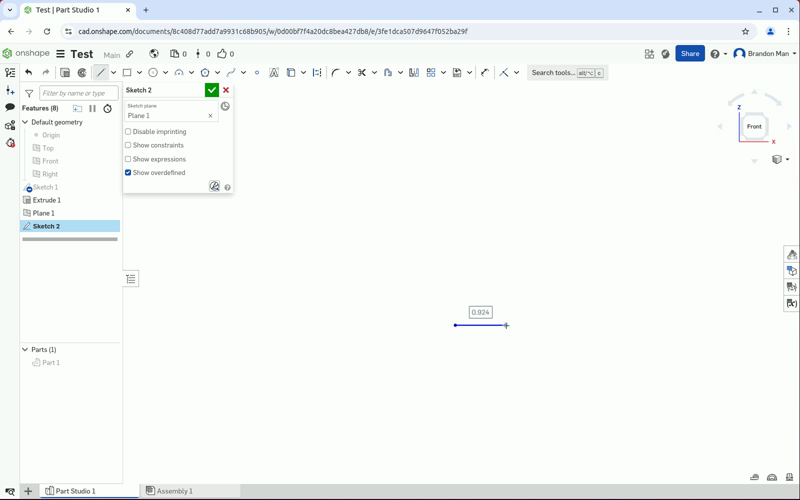
scroll(-6)
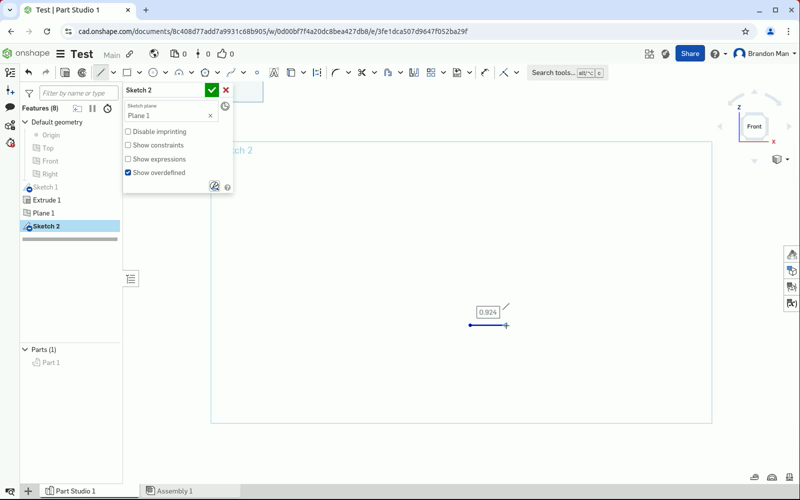
scroll(-6)
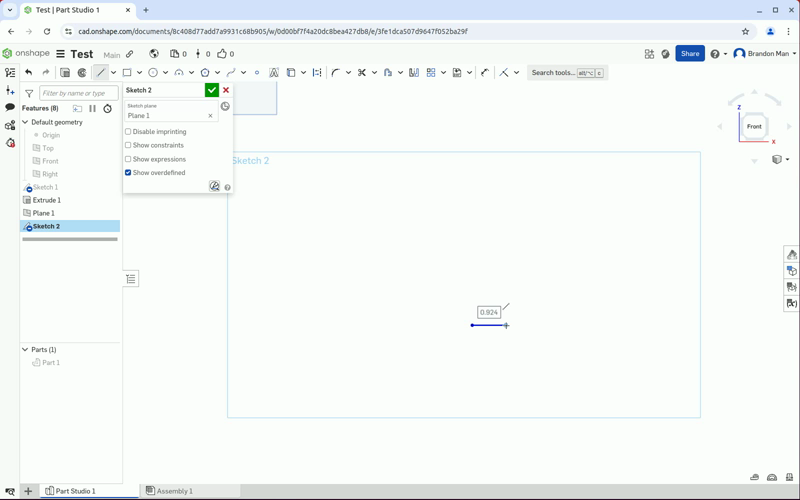
scroll(-6)
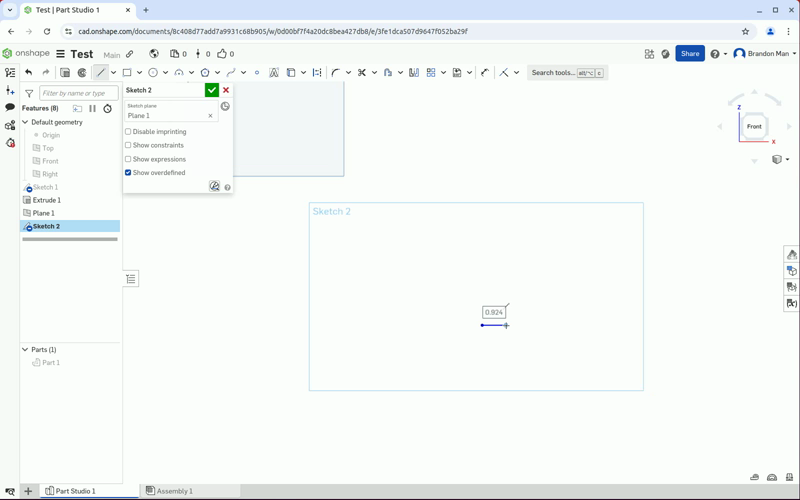
scroll(-6)
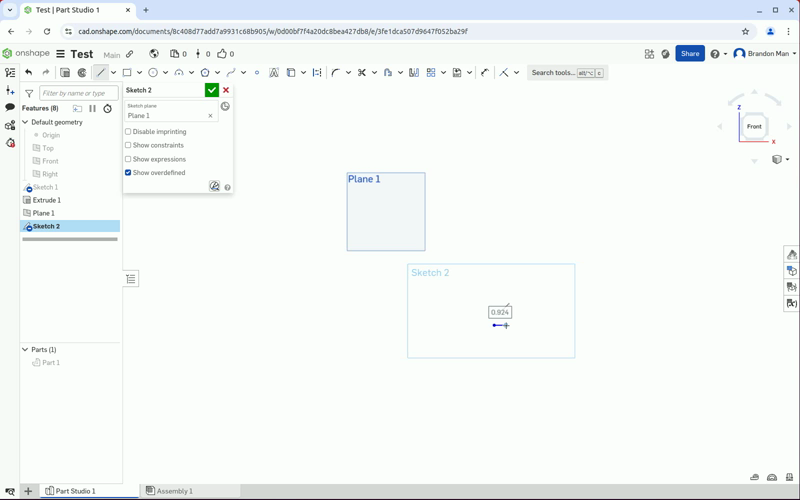
scroll(-6)
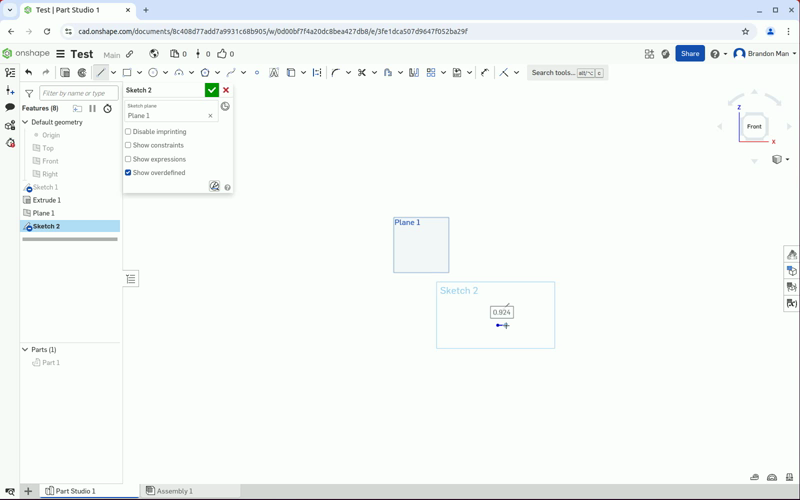
scroll(-6)
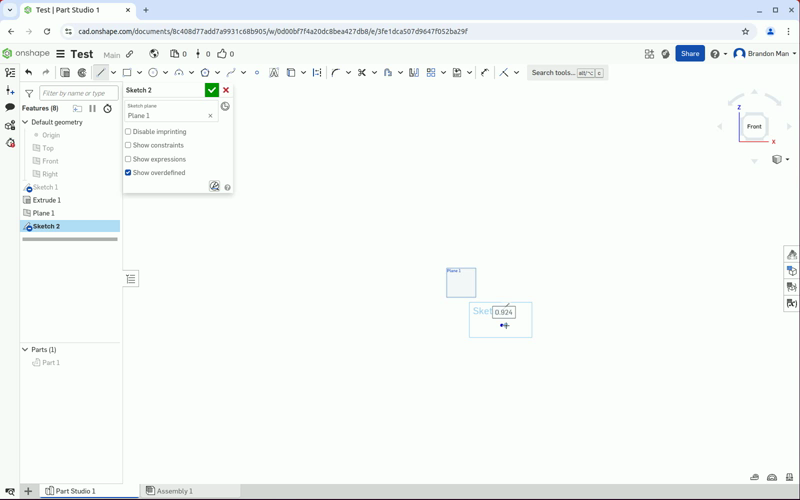
key_up(shift)
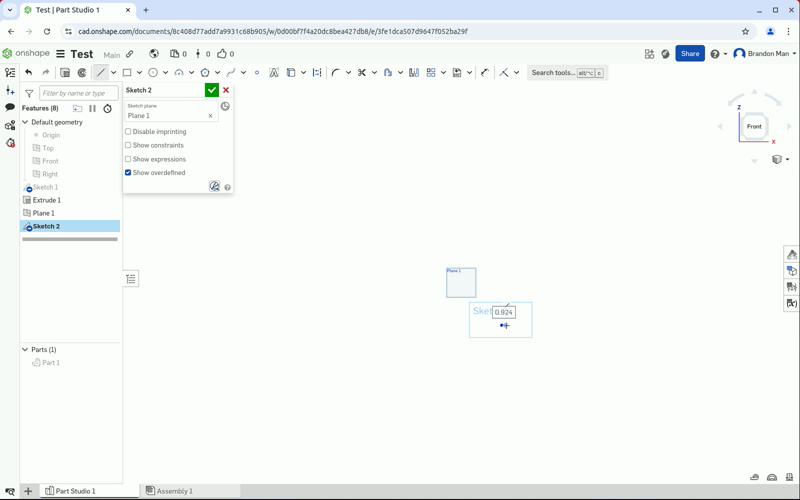
key_down(shift)
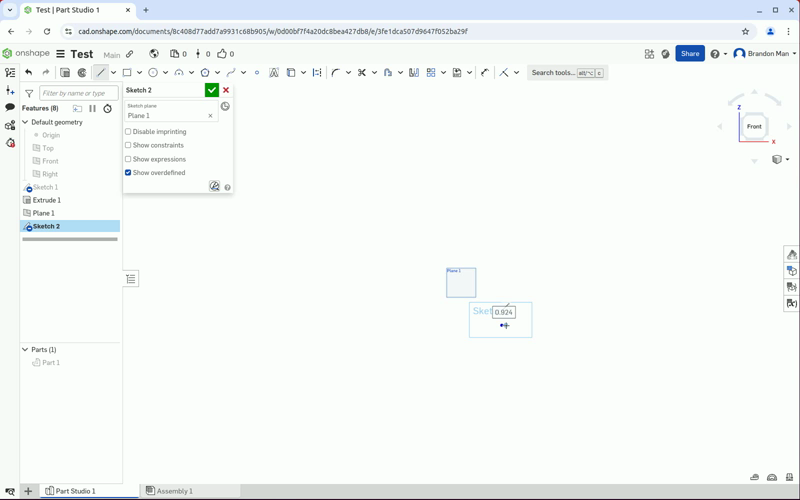
mouse_move(506, 174)
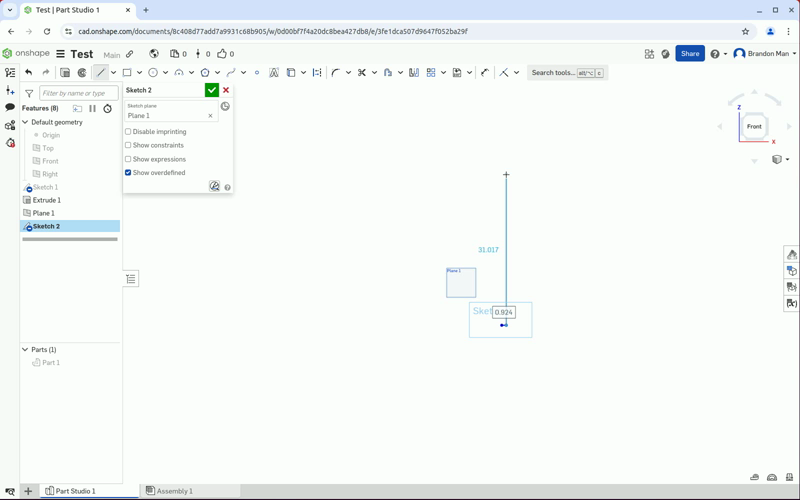
click(506, 174)
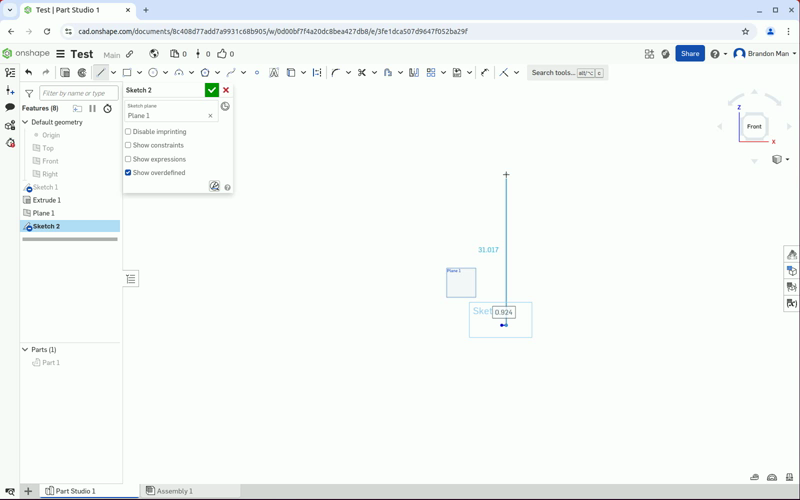
key_up(shift)
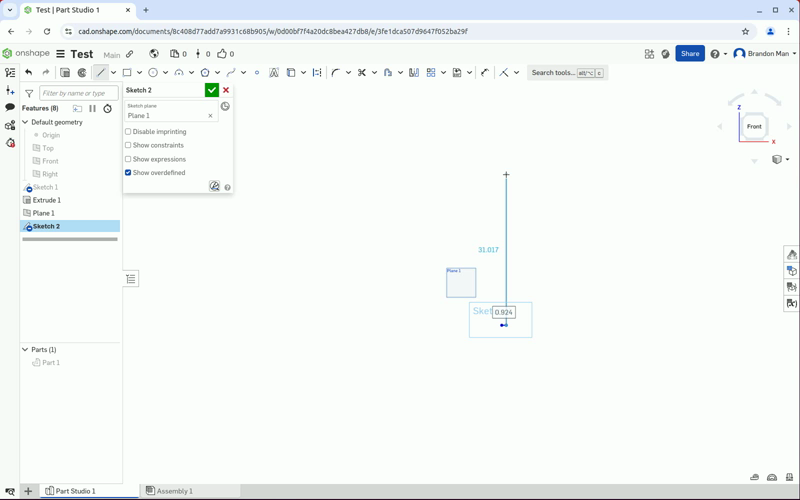
key_down(shift)
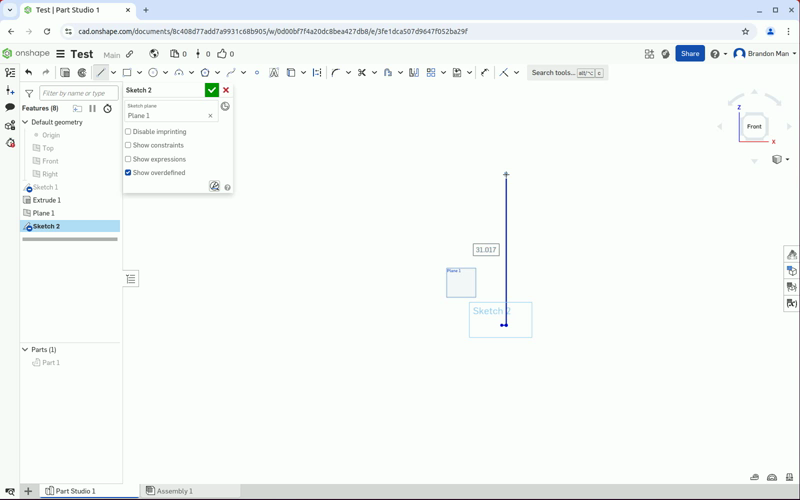
mouse_move(536, 174)
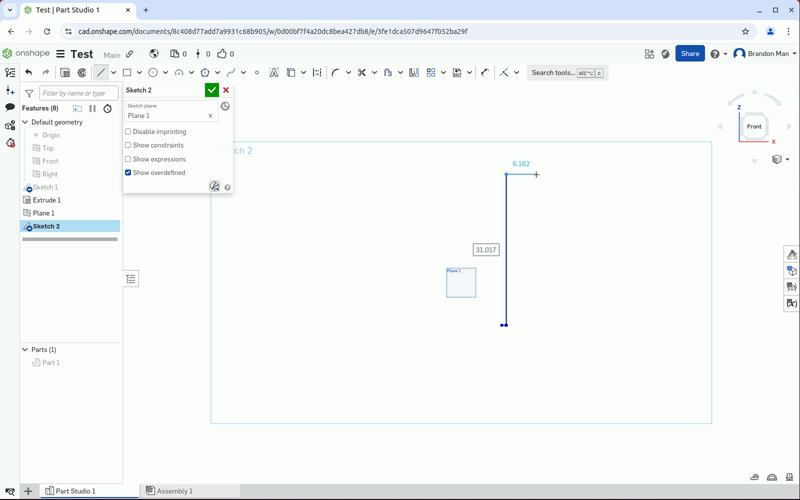
mouse_move(501, 174)
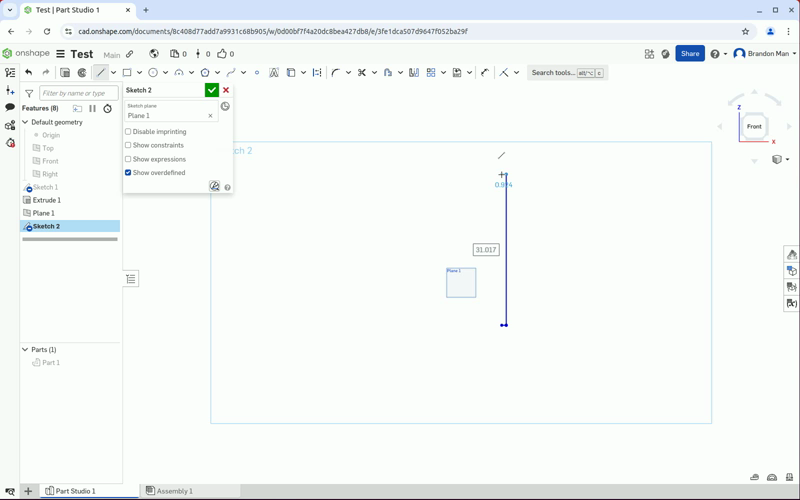
scroll(6)
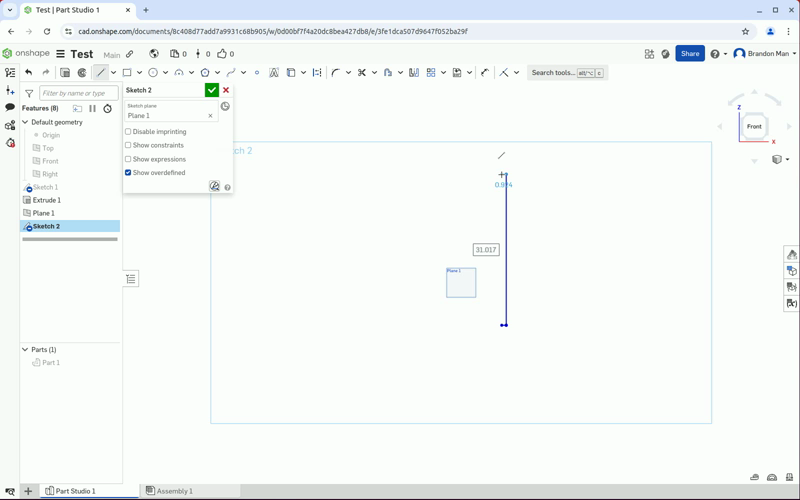
scroll(6)
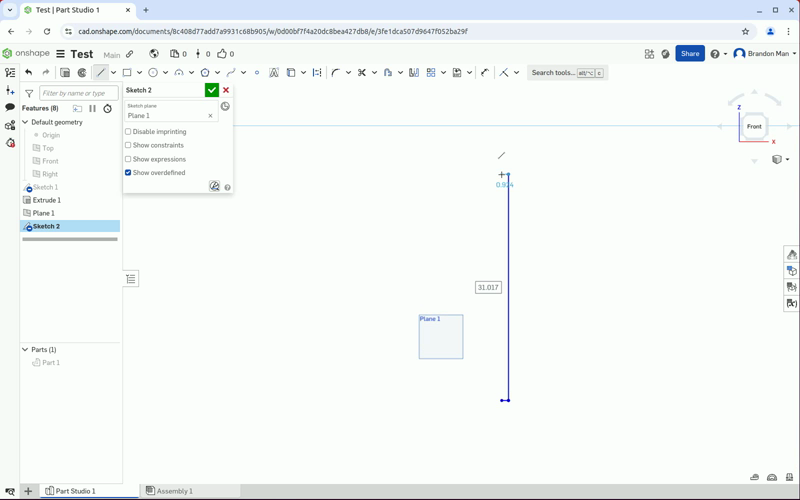
scroll(6)
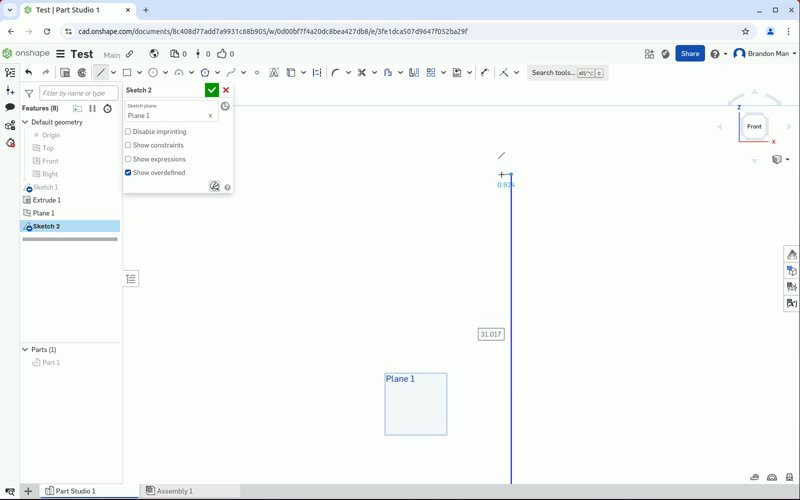
scroll(6)
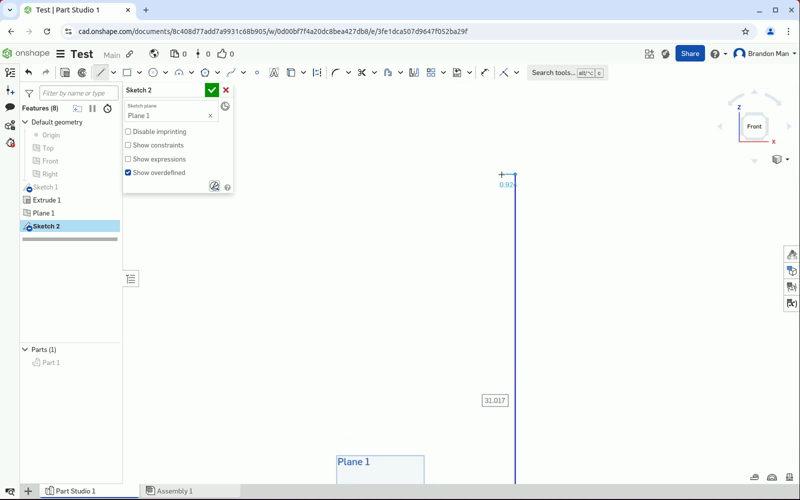
scroll(6)
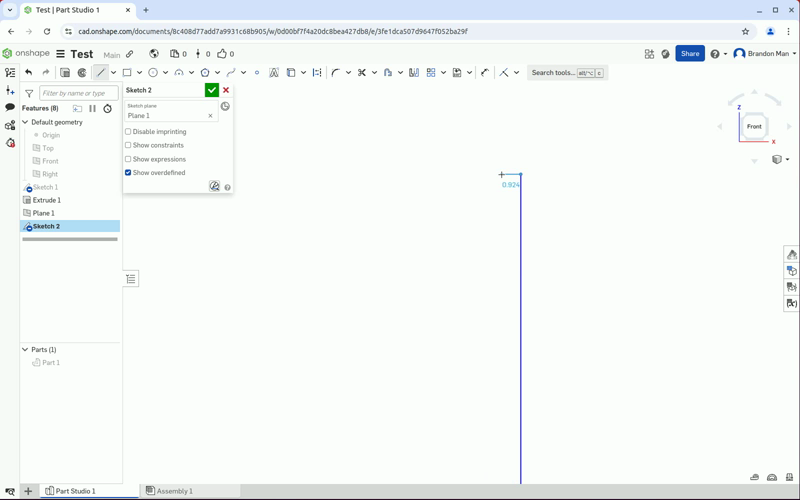
scroll(6)
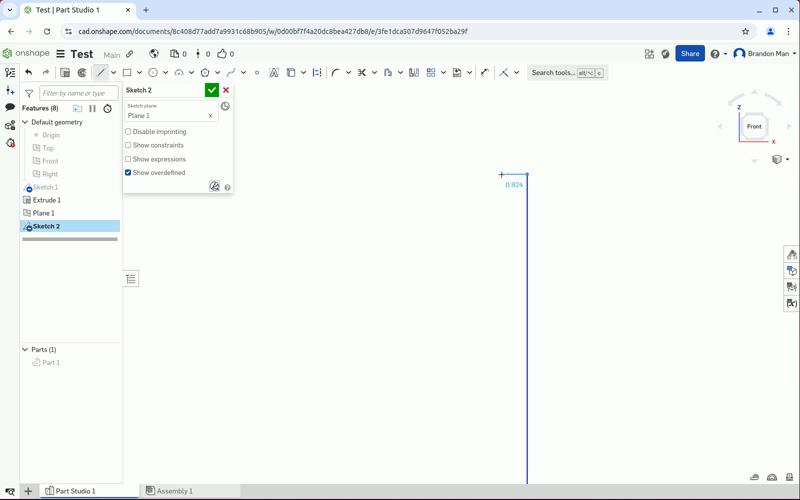
scroll(6)
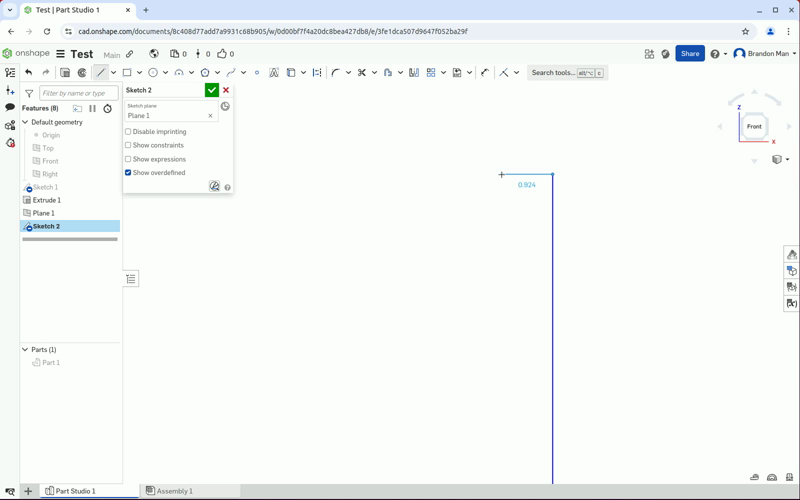
click(501, 174)
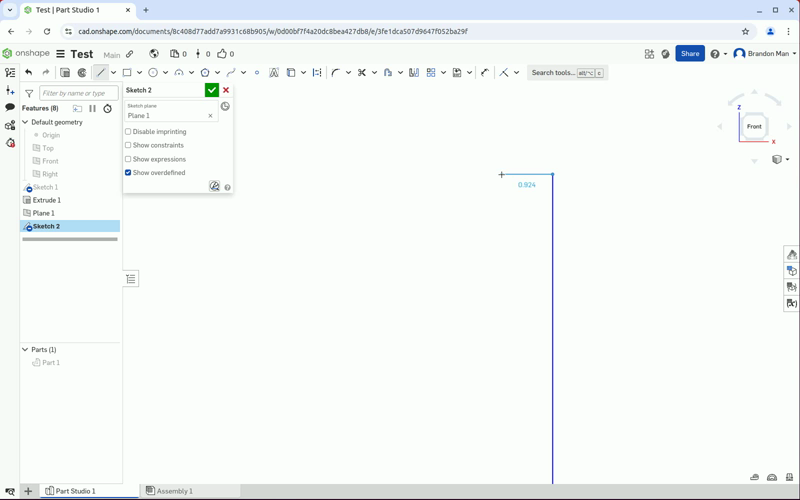
scroll(-6)
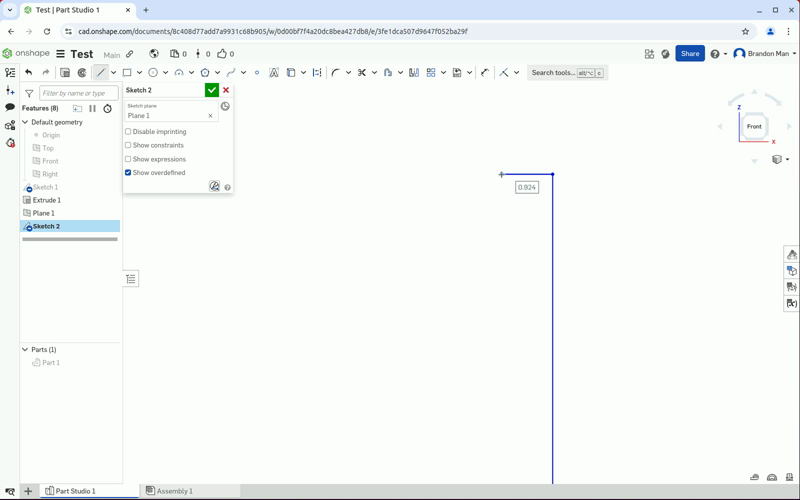
scroll(-6)
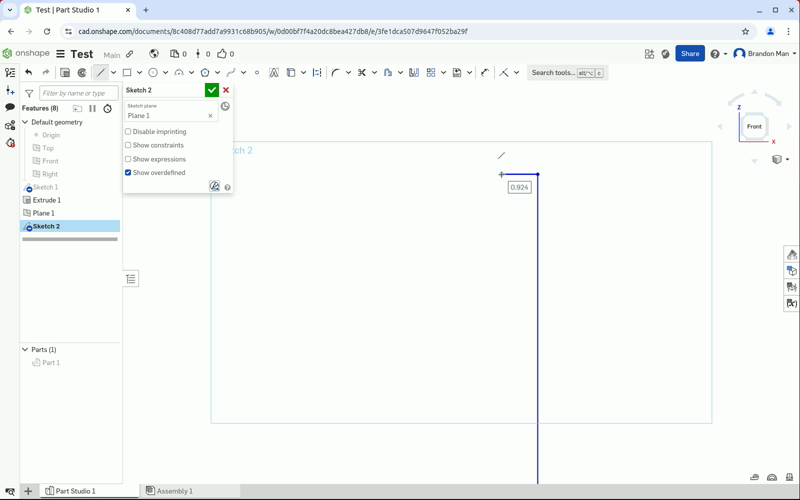
scroll(-6)
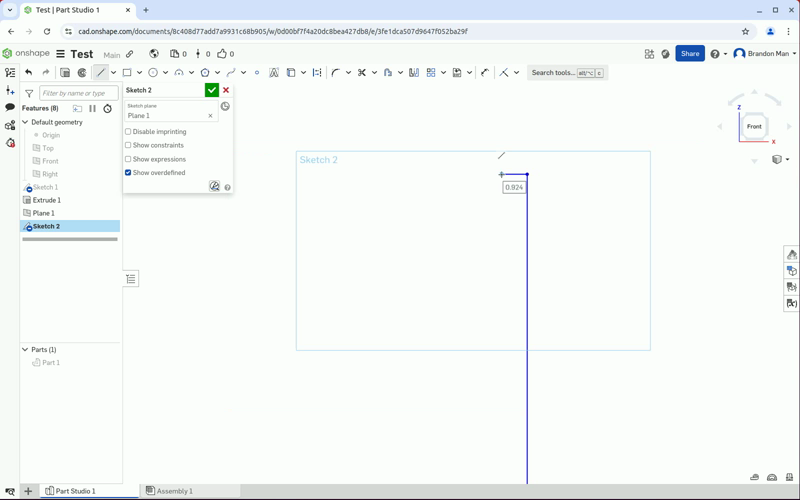
scroll(-6)
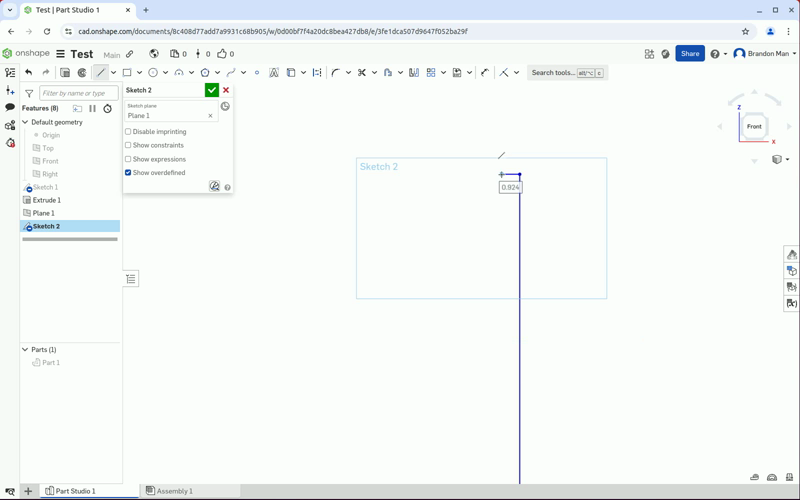
scroll(-6)
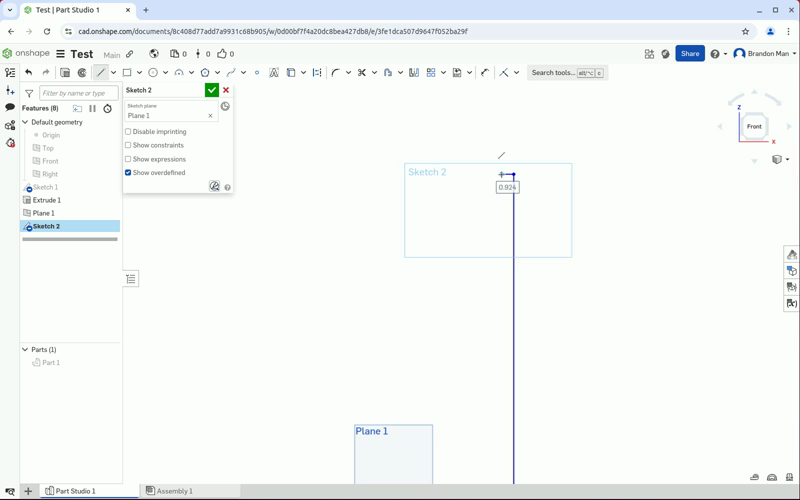
scroll(-6)
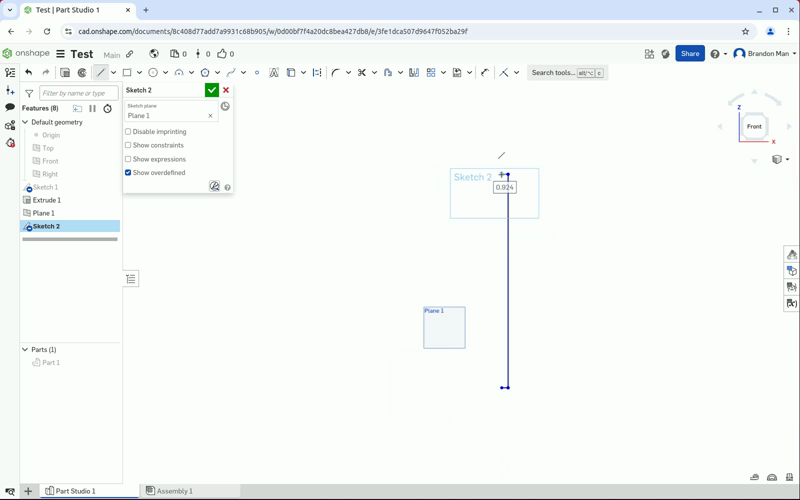
scroll(-6)
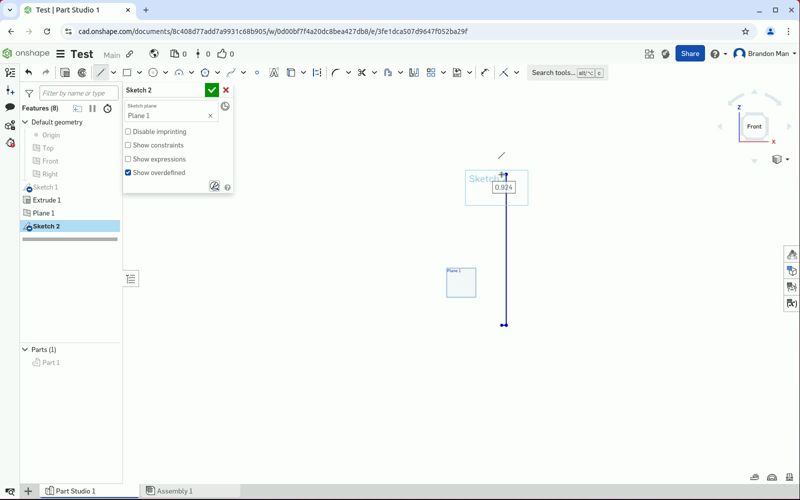
key_up(shift)
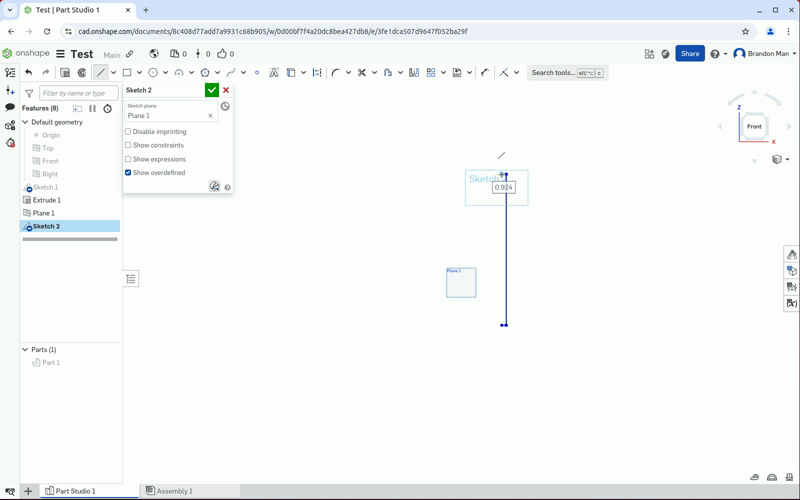
key_down(shift)
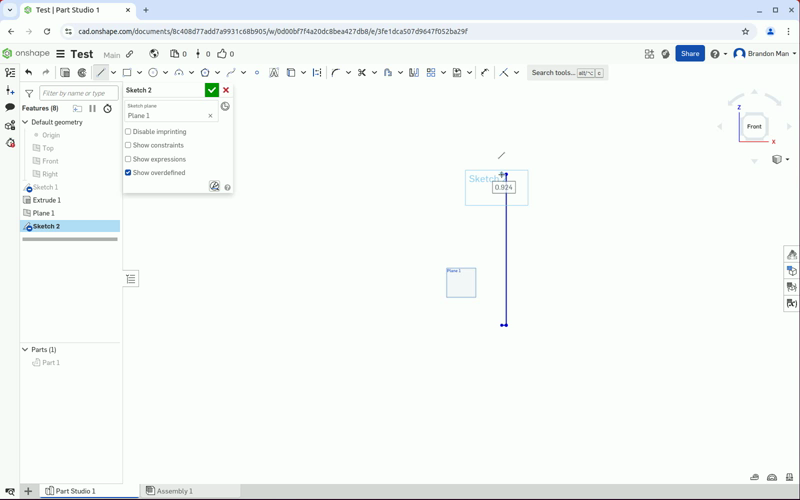
mouse_move(501, 325)
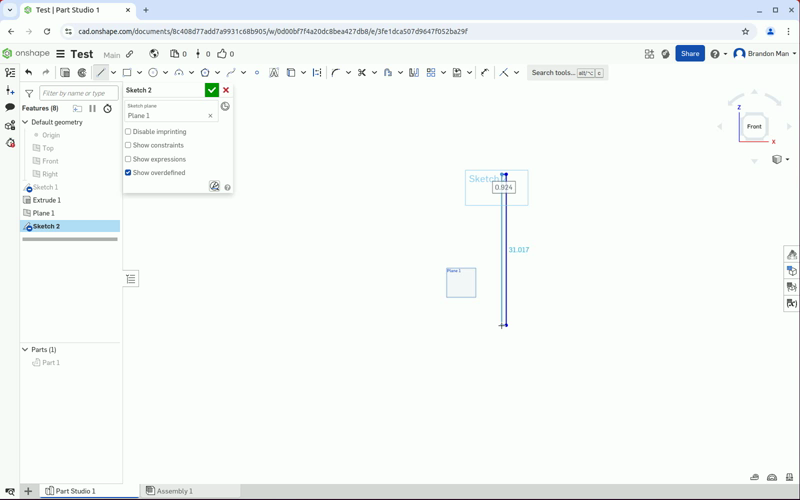
key_up(shift)
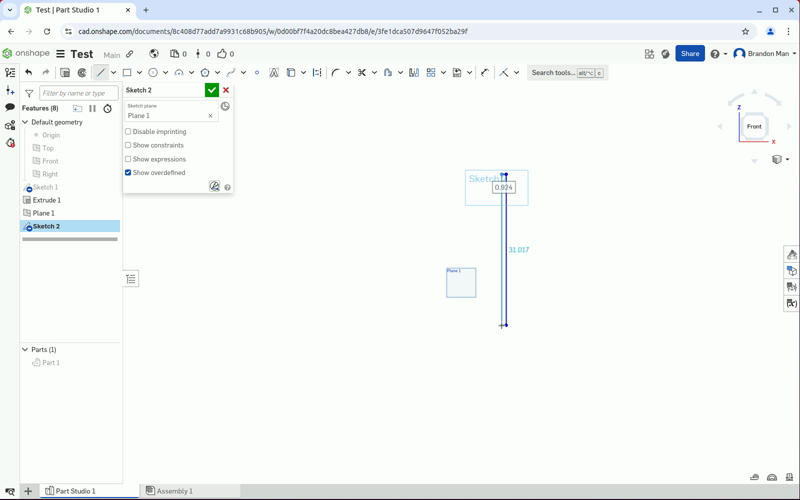
click(501, 325)
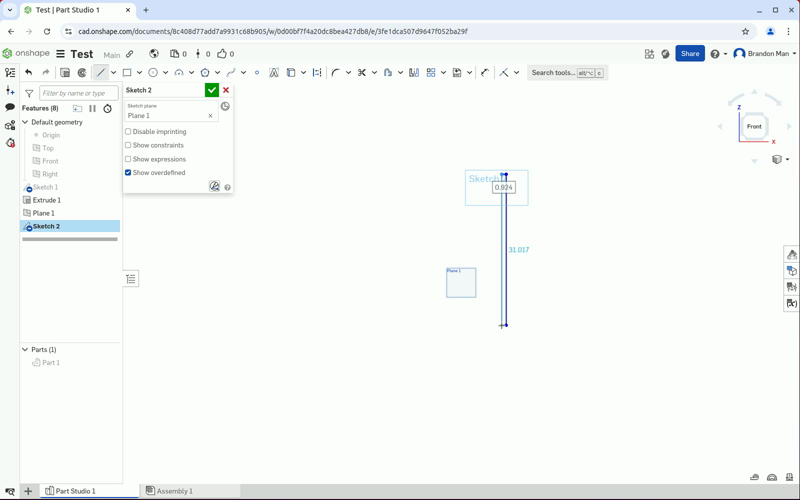
key(esc)
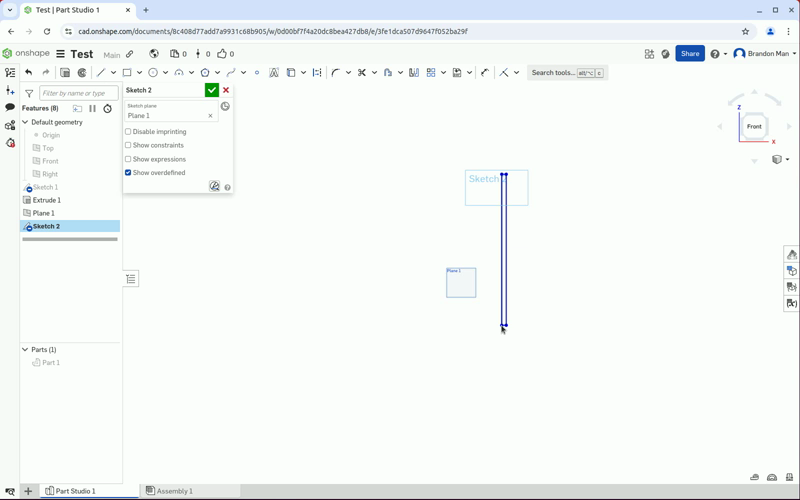
mouse_move(503, 315)
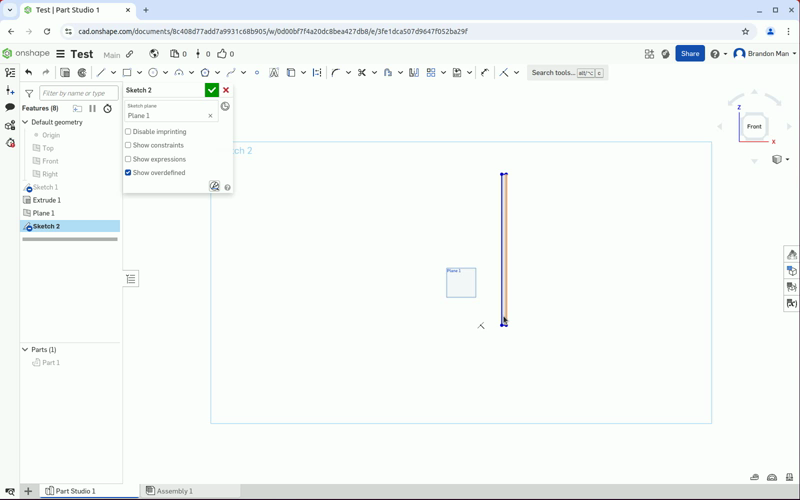
scroll(6)
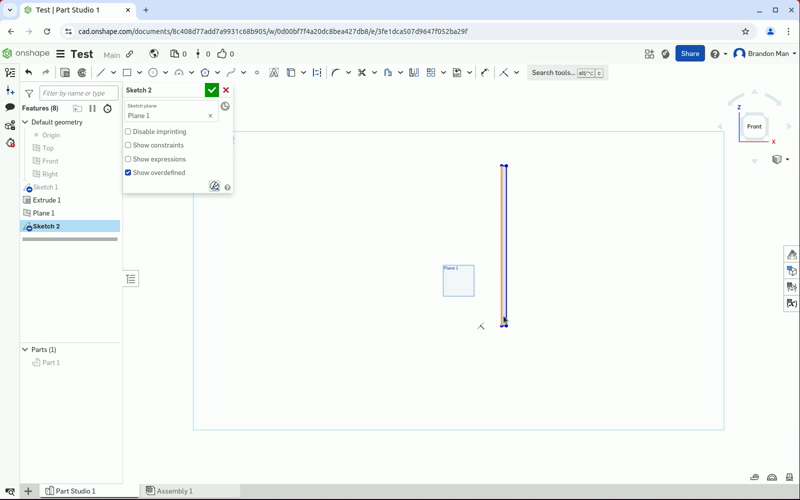
scroll(6)
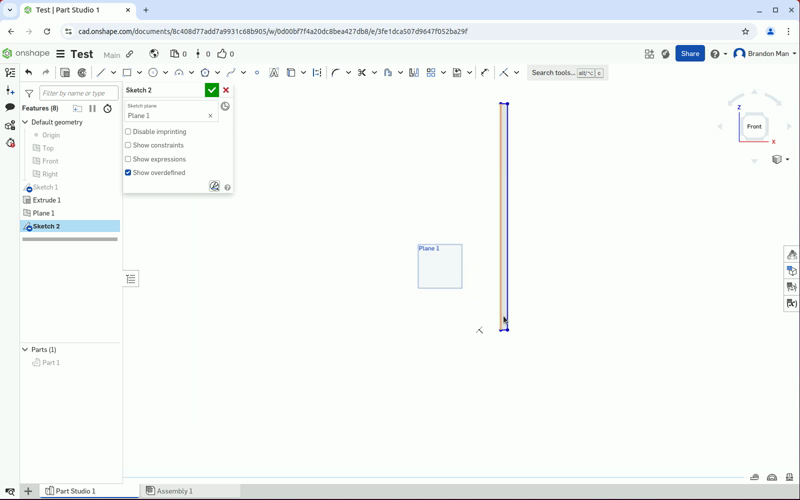
scroll(6)
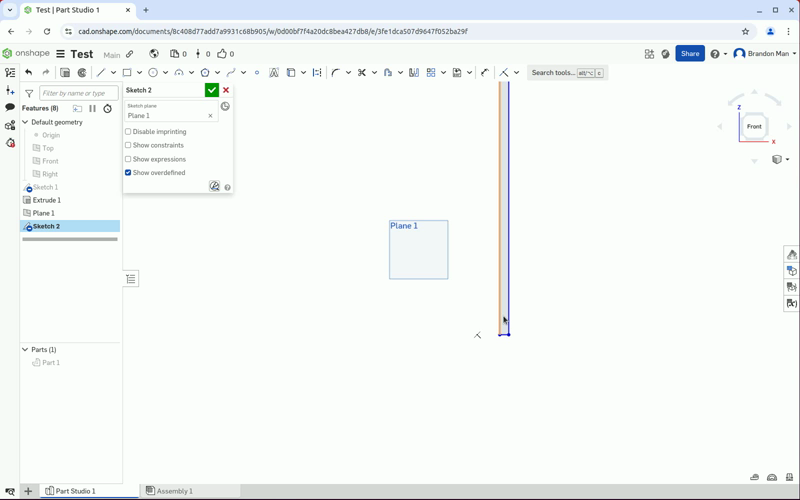
scroll(6)
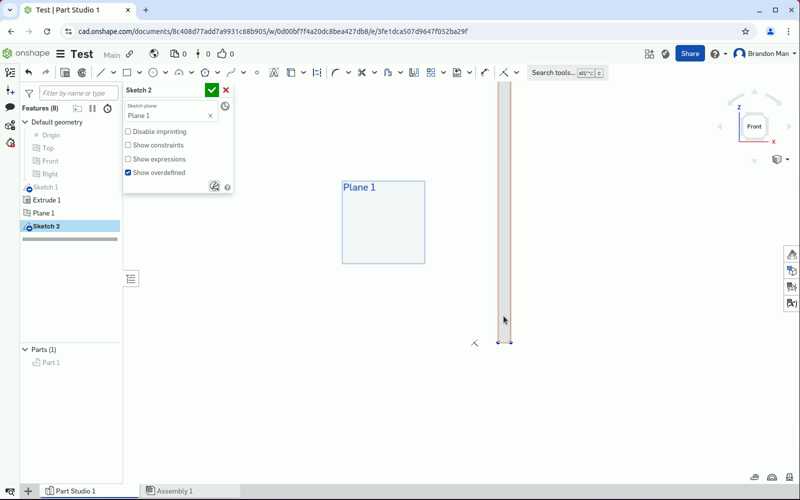
scroll(6)
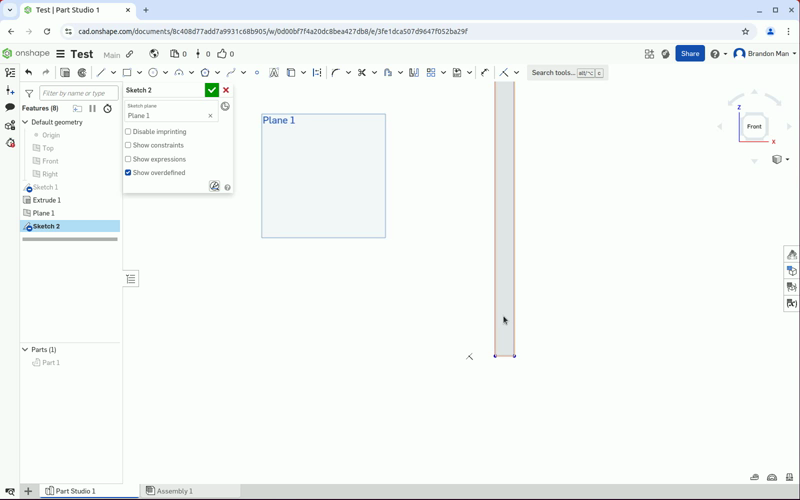
scroll(6)
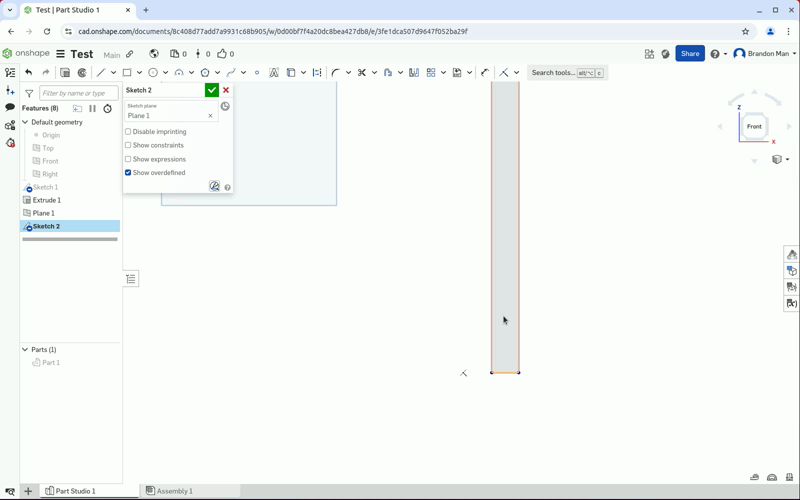
scroll(6)
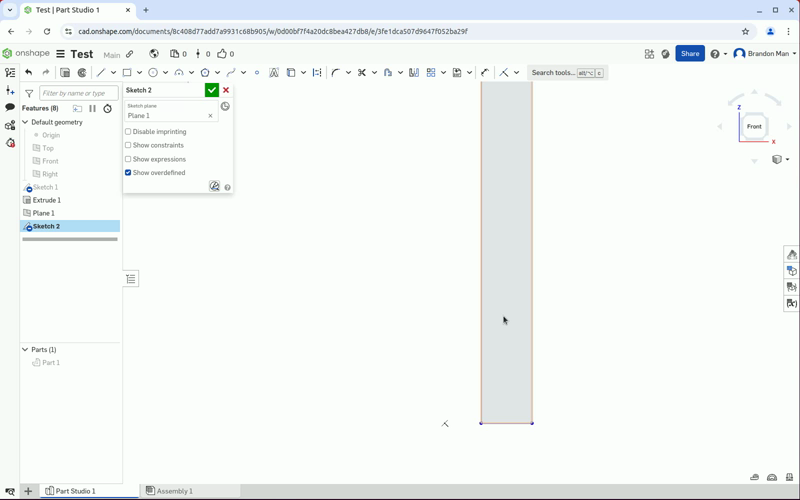
click(503, 315)
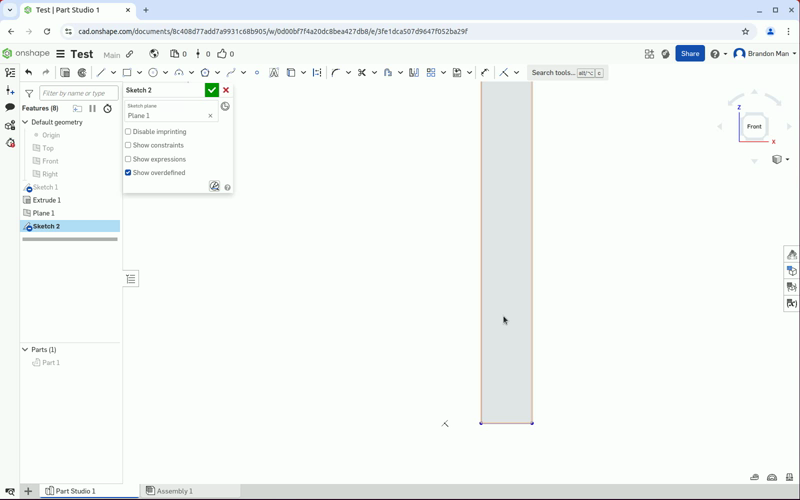
scroll(-6)
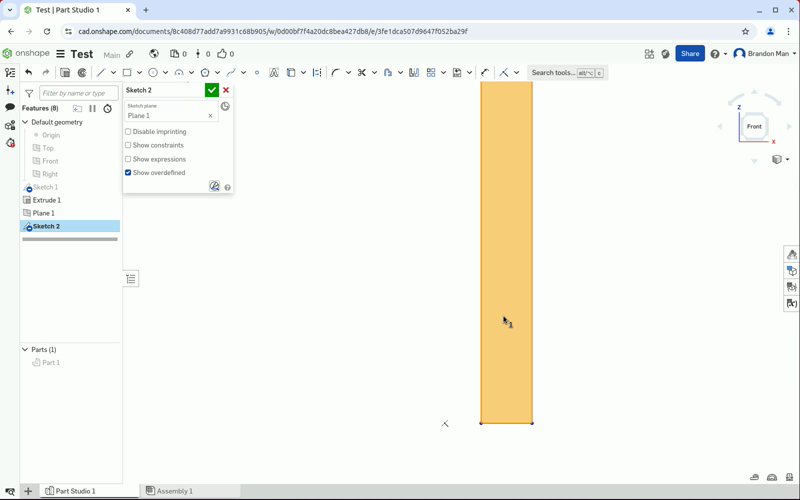
scroll(-6)
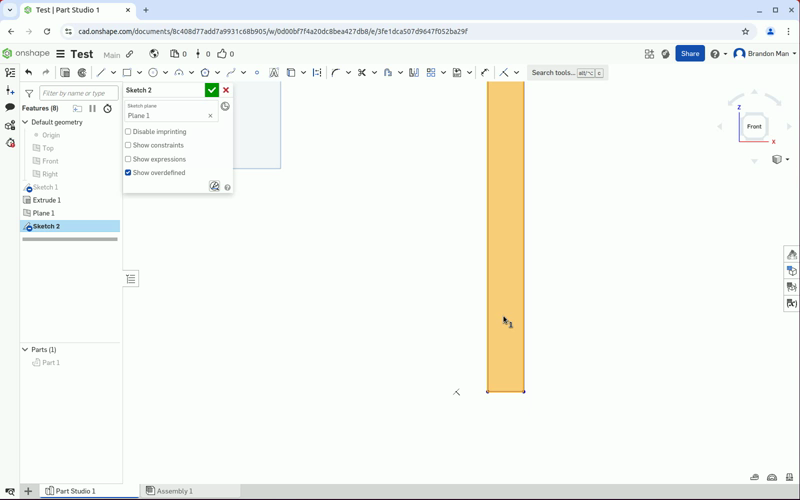
scroll(-6)
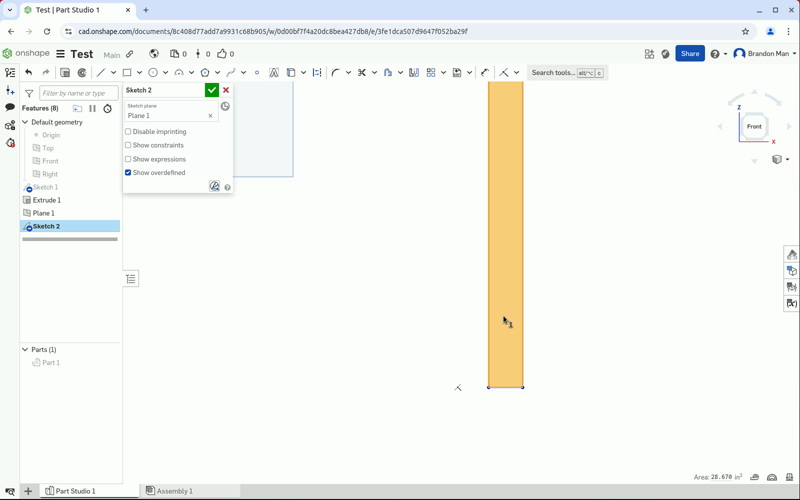
scroll(-6)
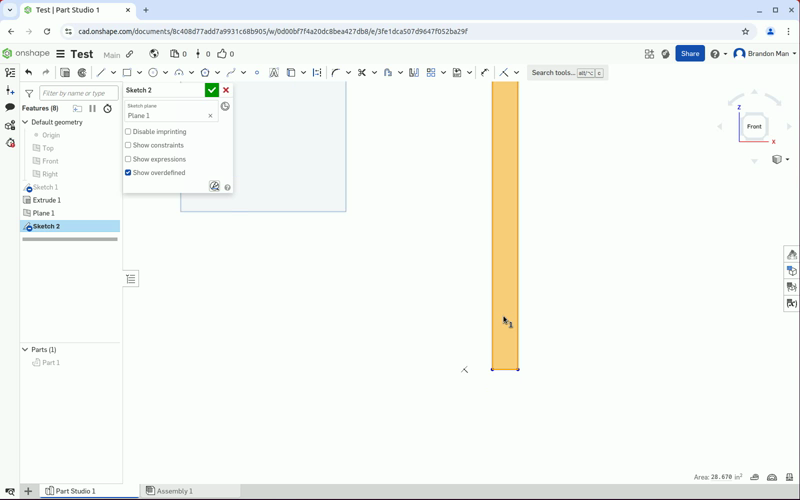
scroll(-6)
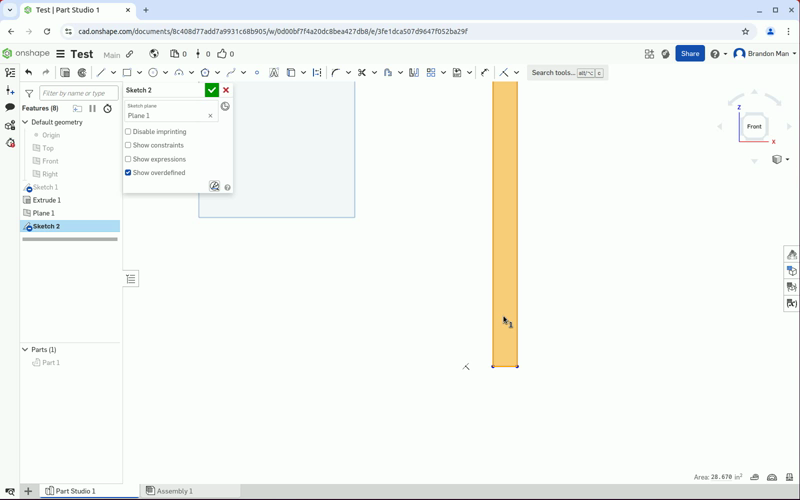
scroll(-6)
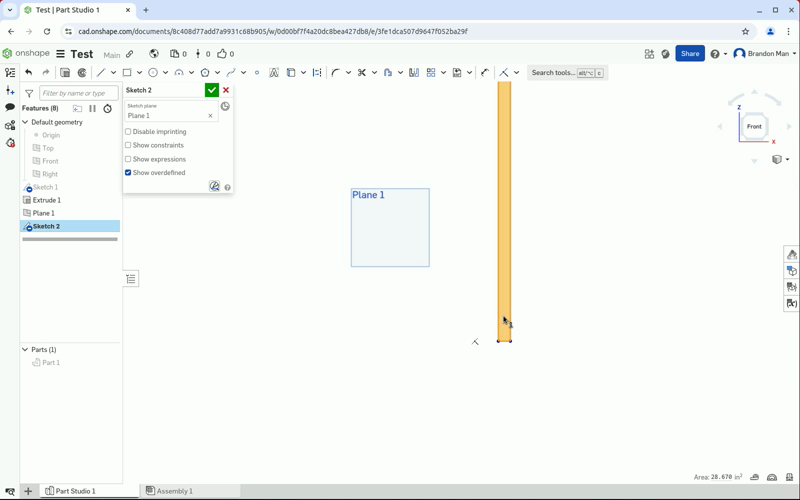
scroll(-6)
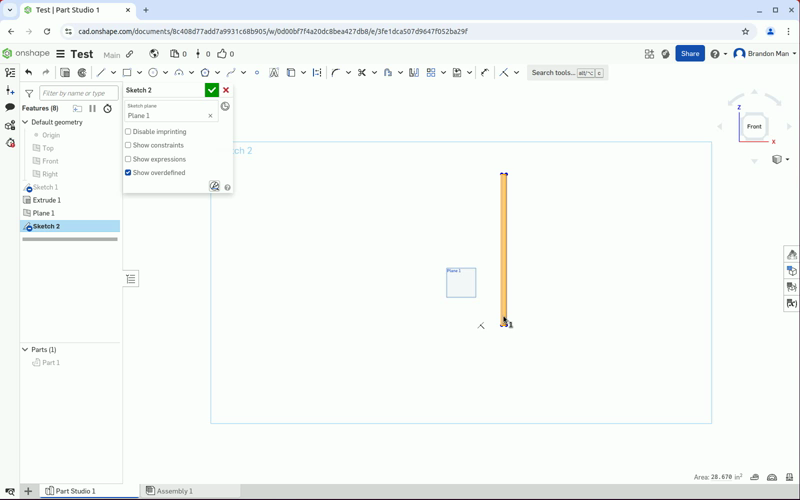
mouse_move(73, 352)
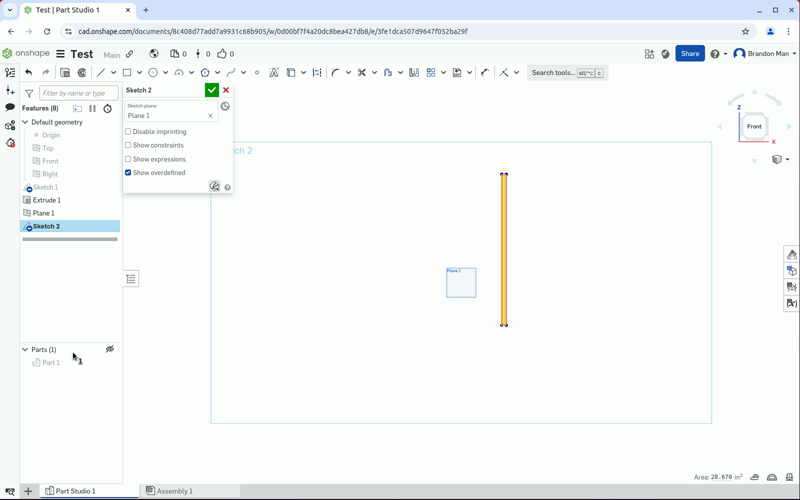
key(shift+y)
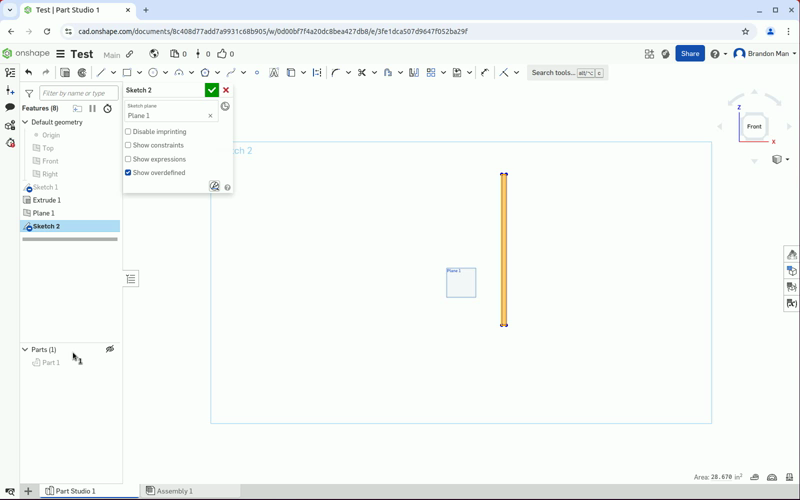
key(shift+e)
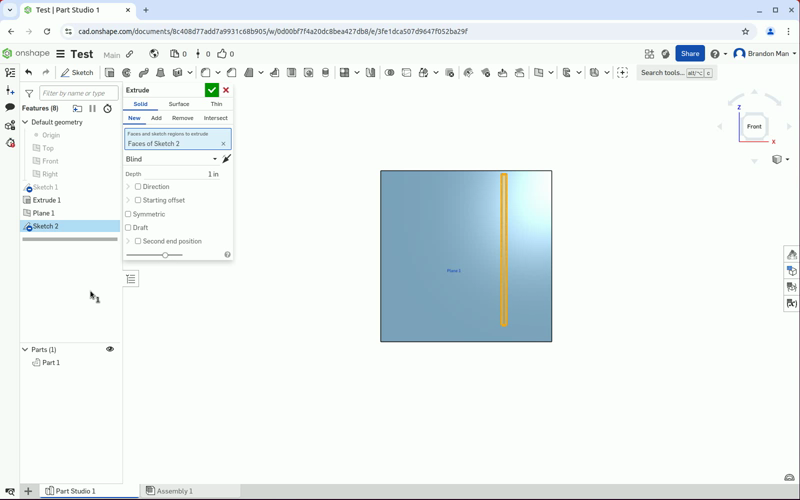
mouse_move(143, 106)
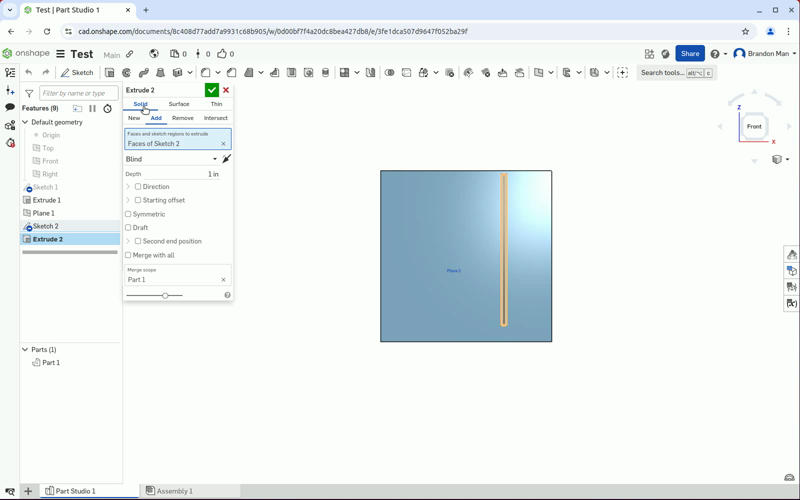
click(143, 106)
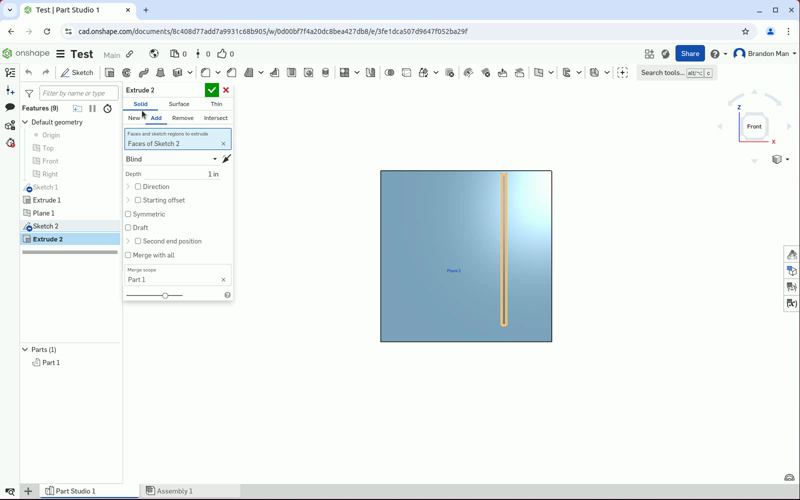
mouse_move(137, 120)
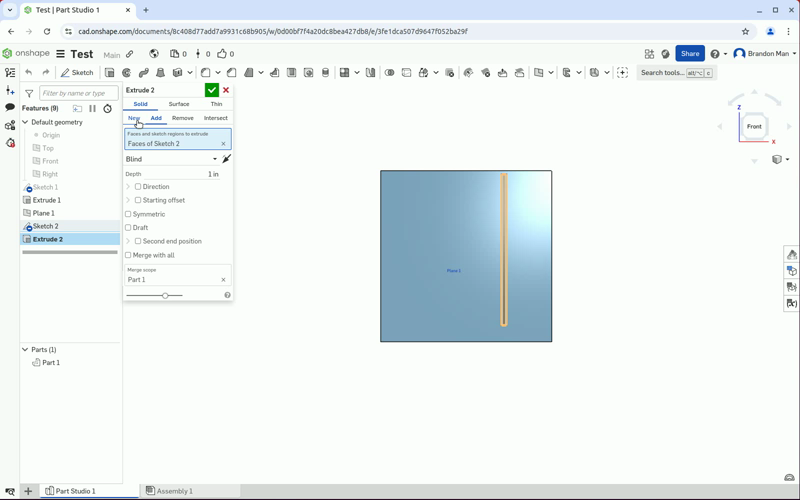
click(137, 120)
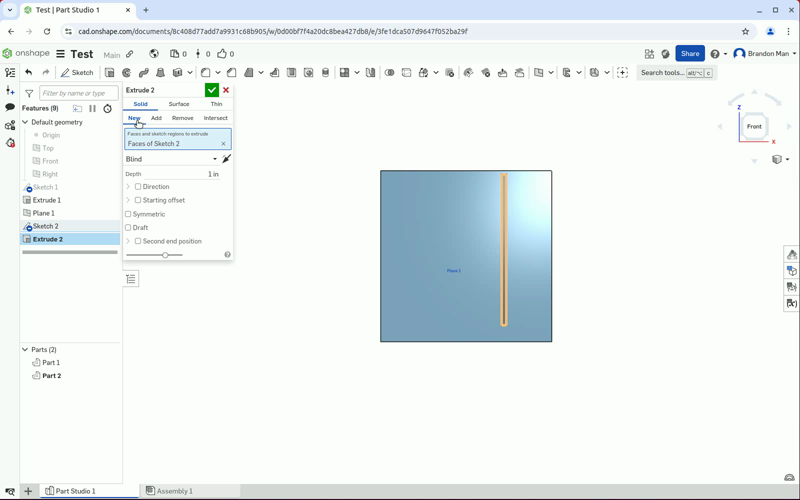
key(tab, 4)
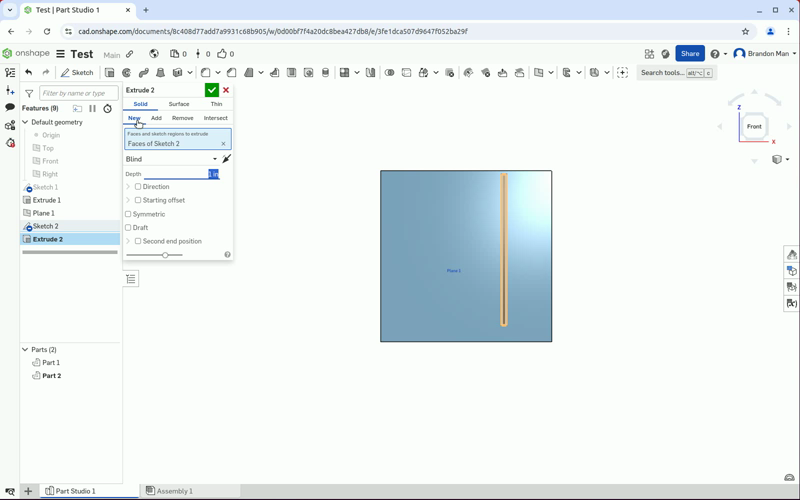
text(1.204)
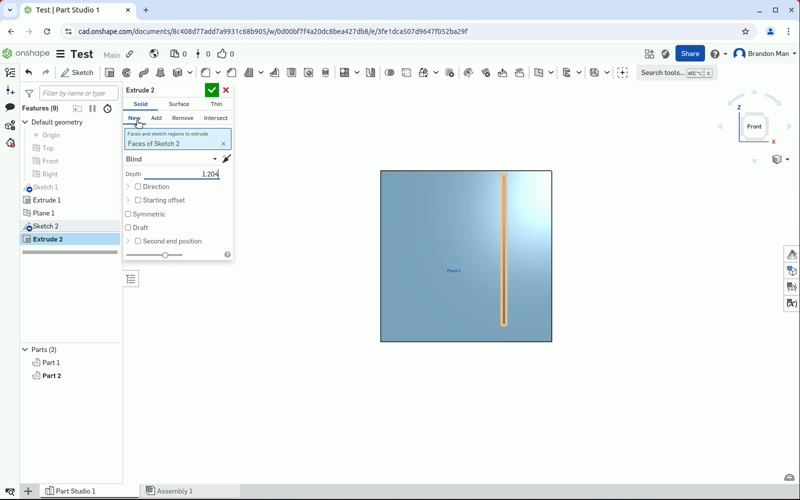
key(enter)
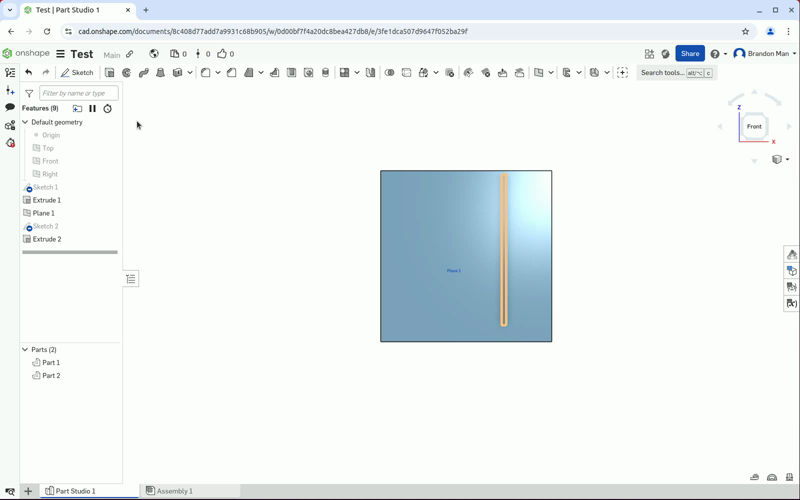
key(shift+h)
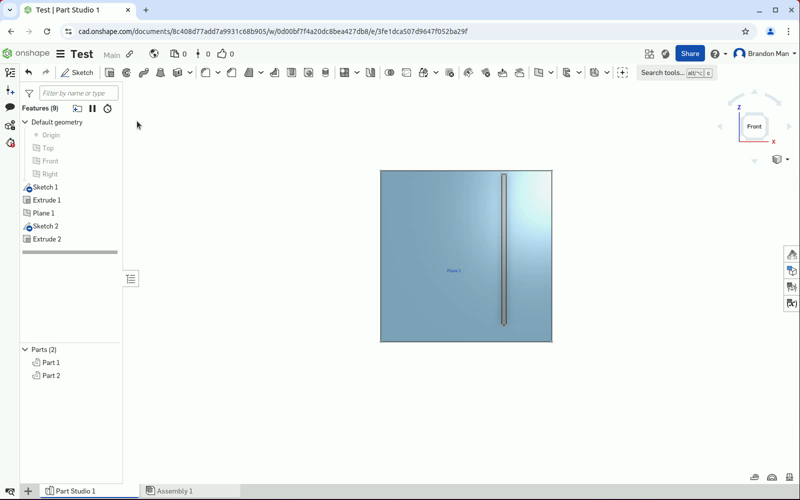
key(shift+h)
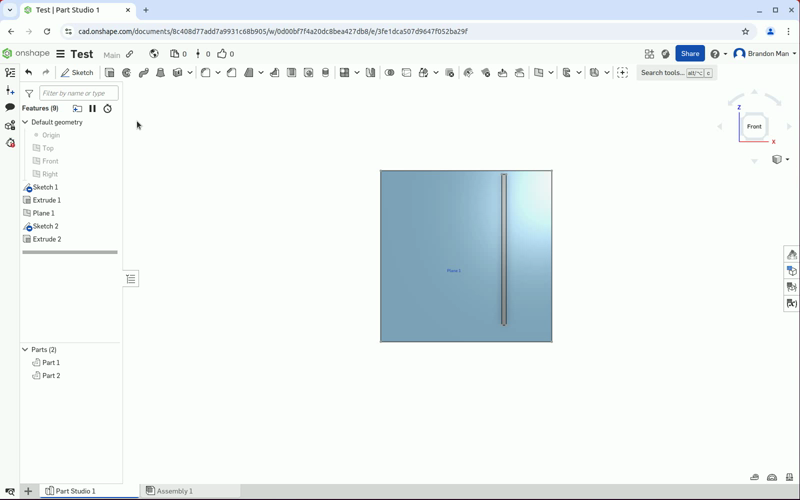
key(shift+7)
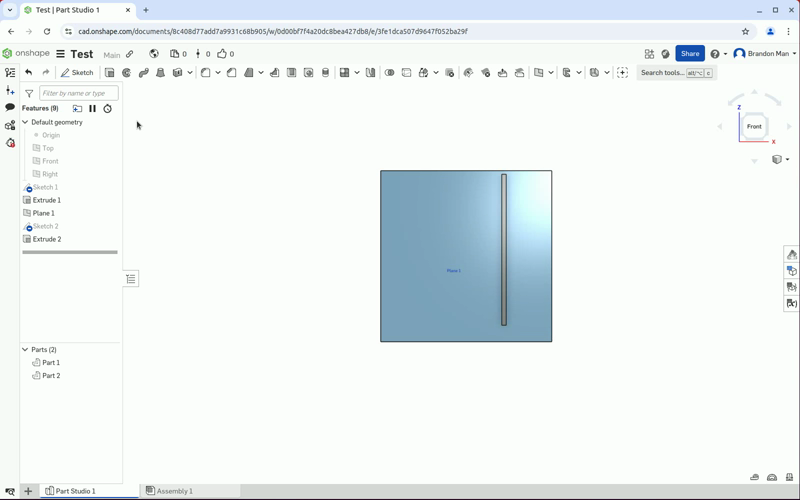
key(left, 2)
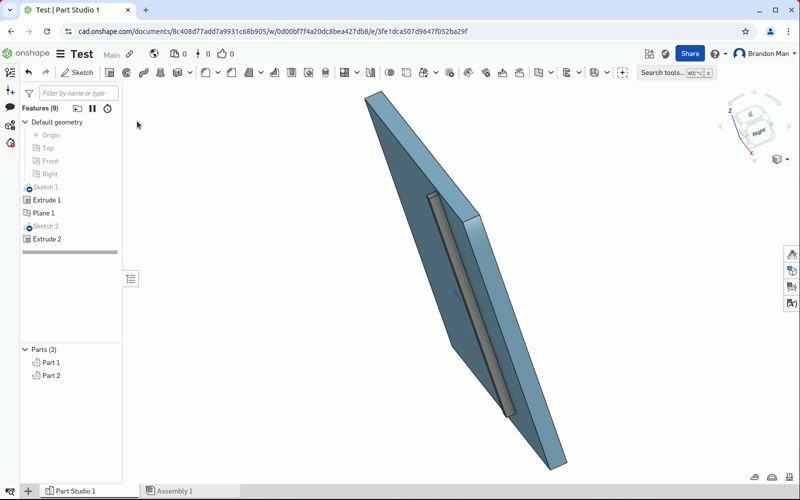
key(down, 2)
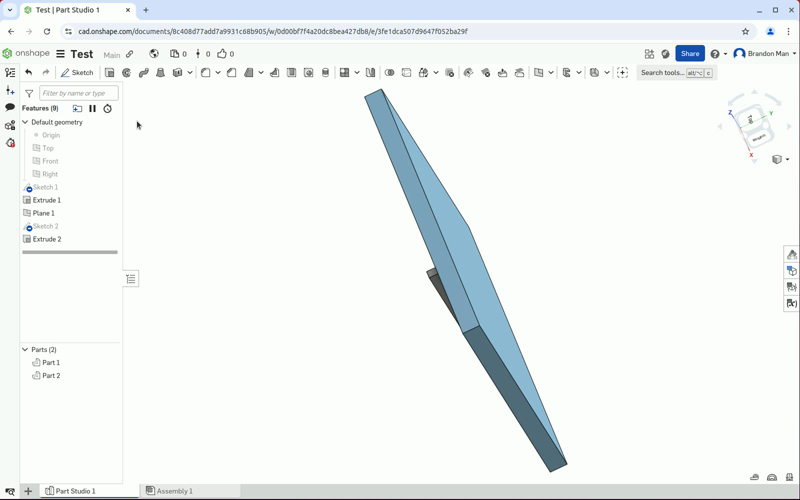
key(up, 2)
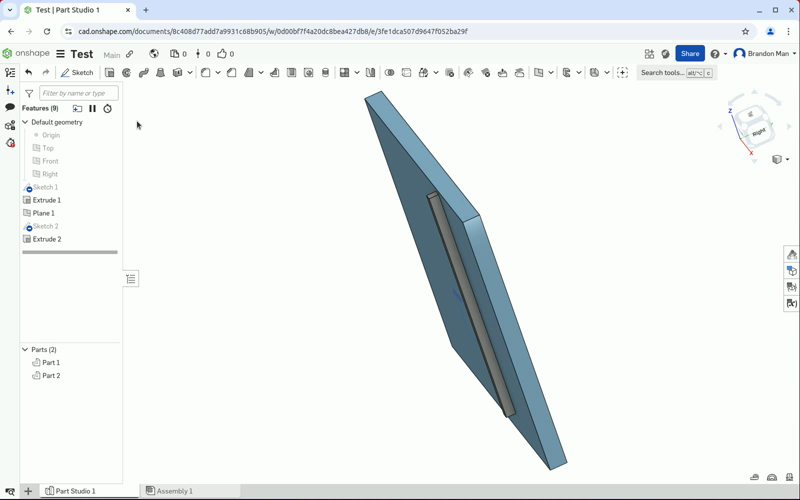
key(right, 2)
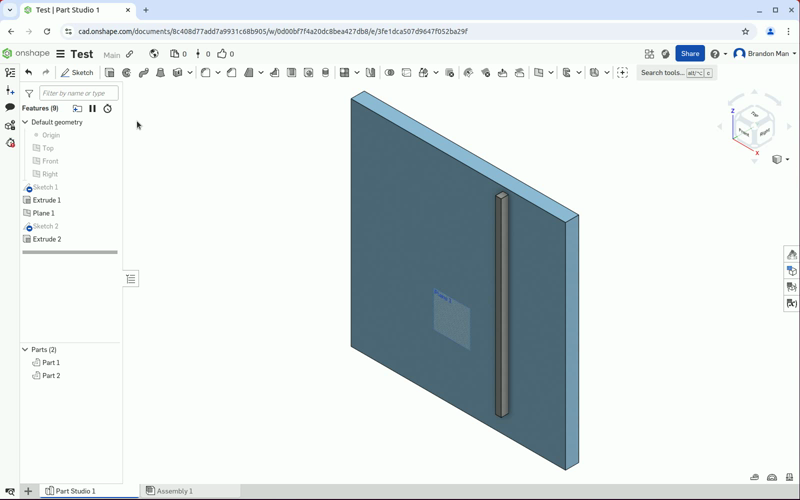
mouse_move(73, 189)
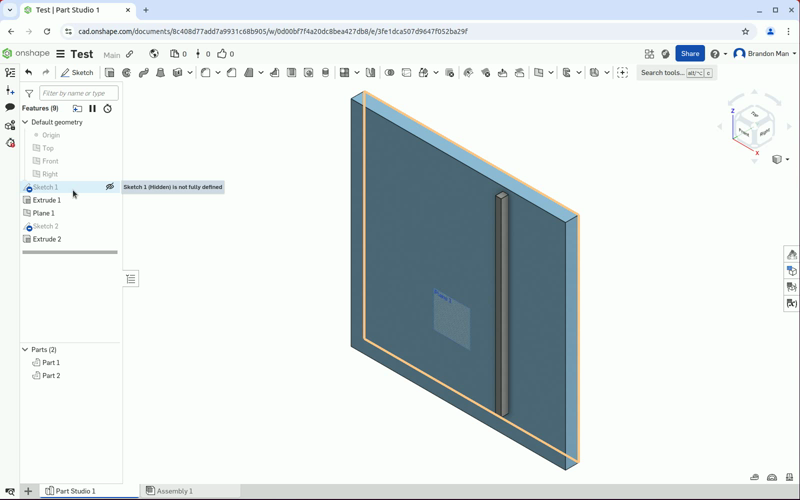
click(73, 189)